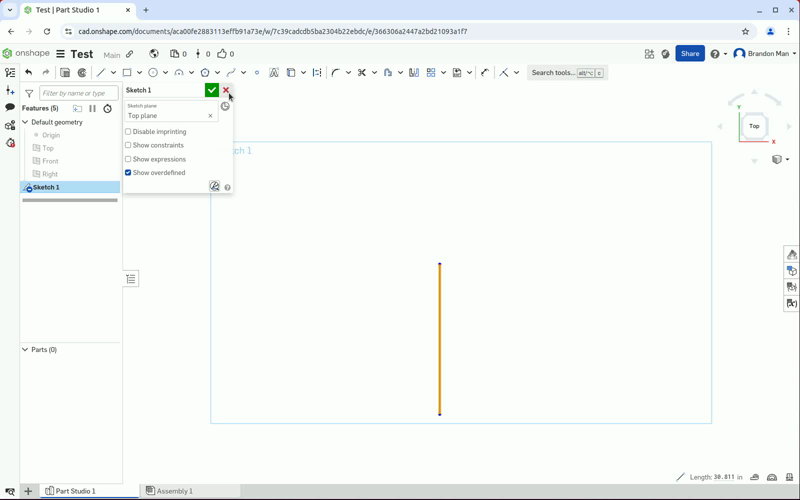
key(shift+h)
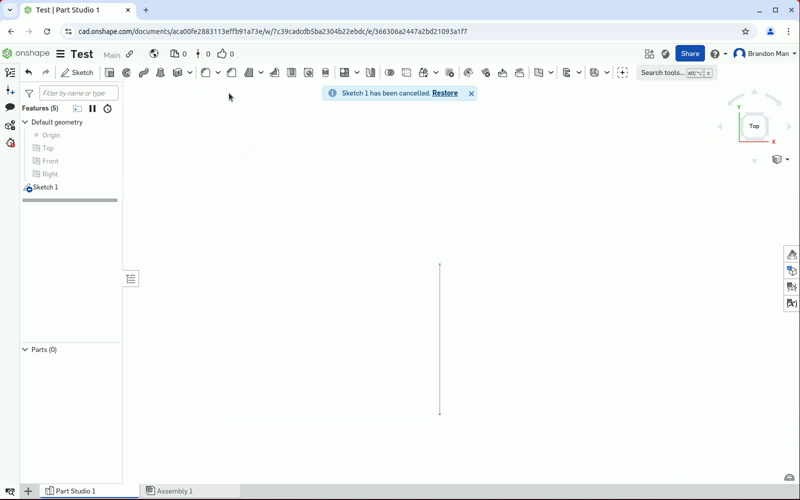
key(shift+s)
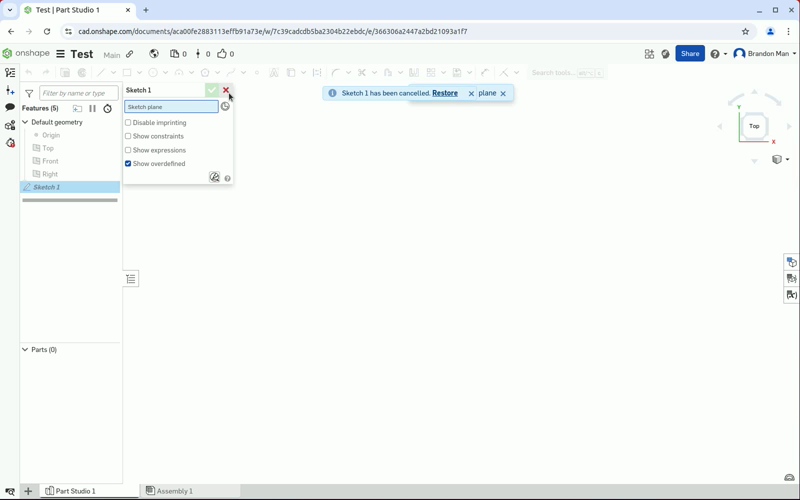
mouse_move(73, 150)
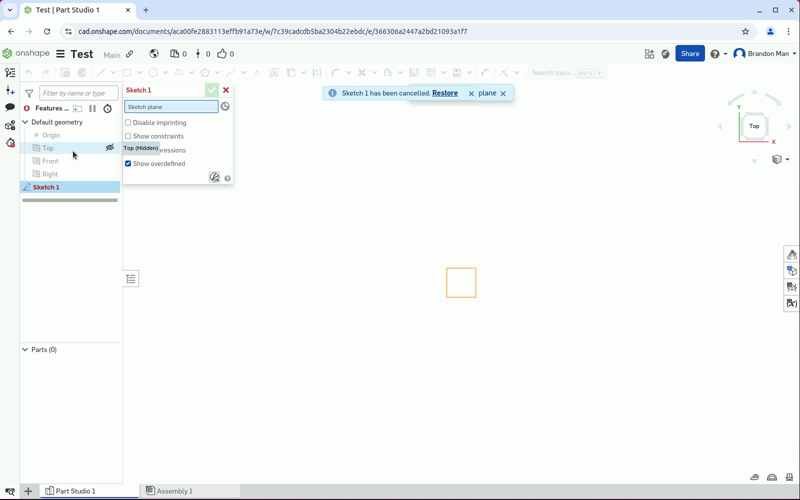
click(73, 150)
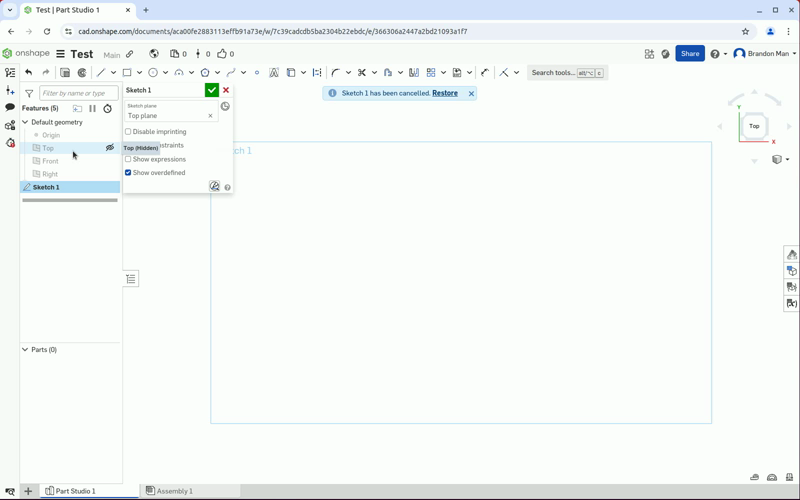
mouse_move(73, 352)
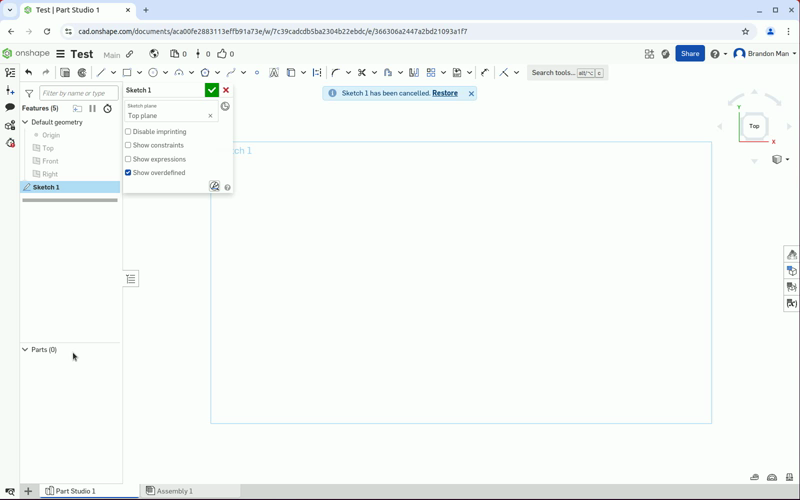
key(y)
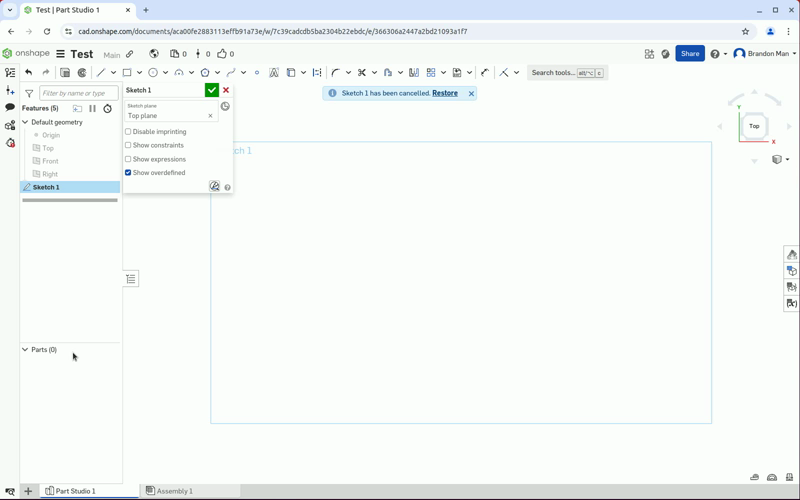
key(l)
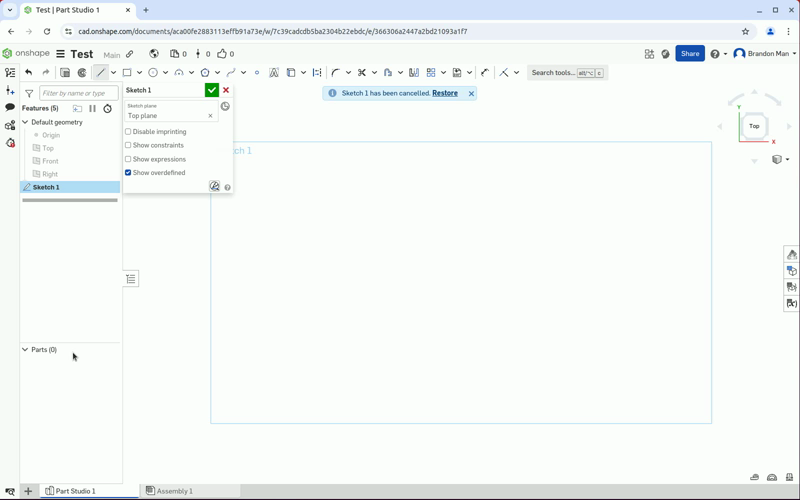
key_down(shift)
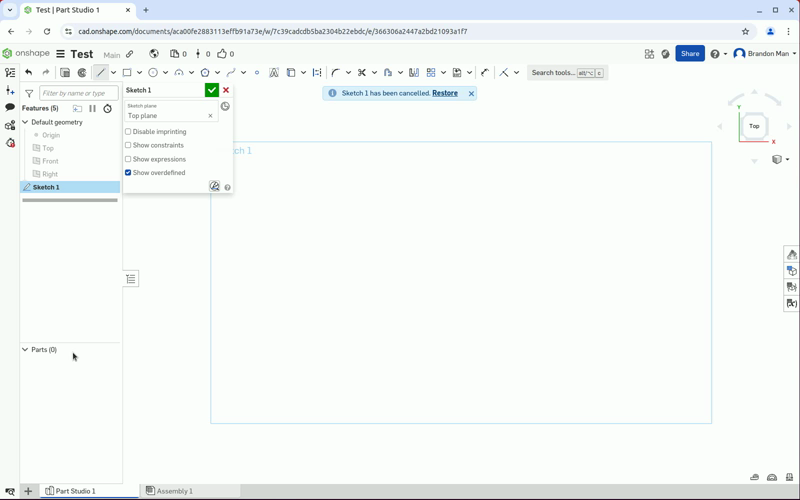
mouse_move(348, 340)
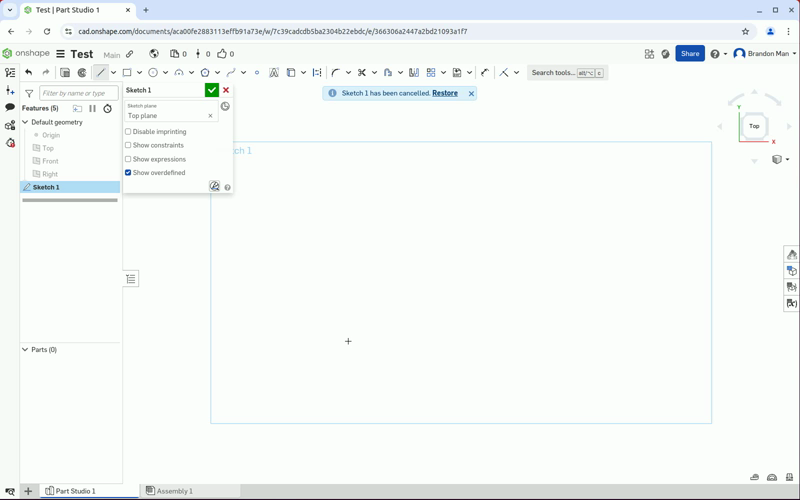
click(348, 340)
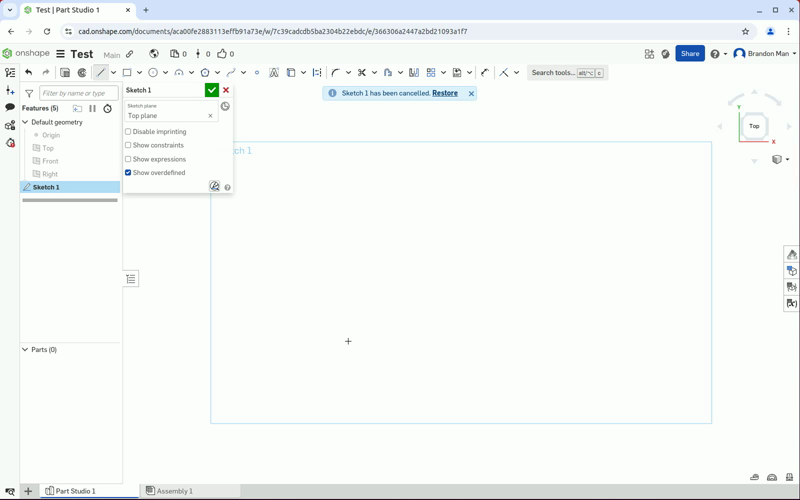
key_up(shift)
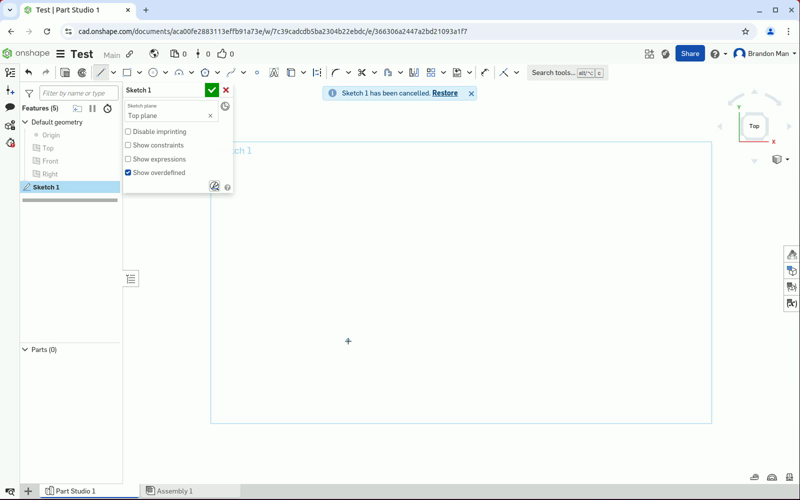
key_down(shift)
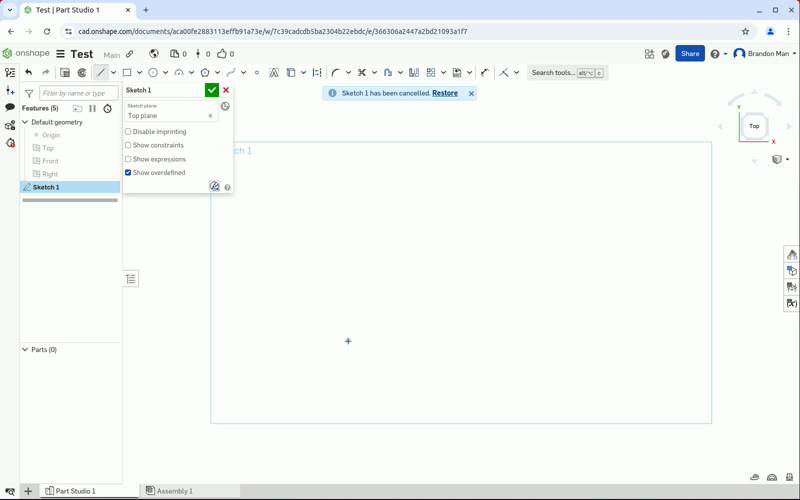
mouse_move(570, 340)
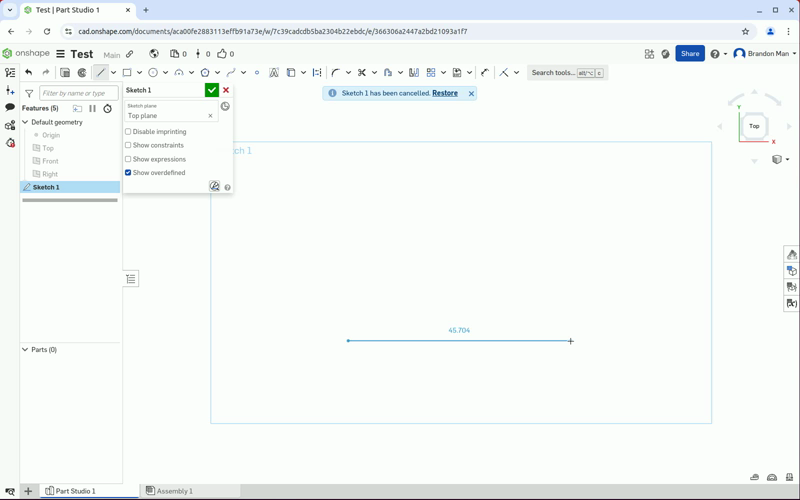
click(570, 340)
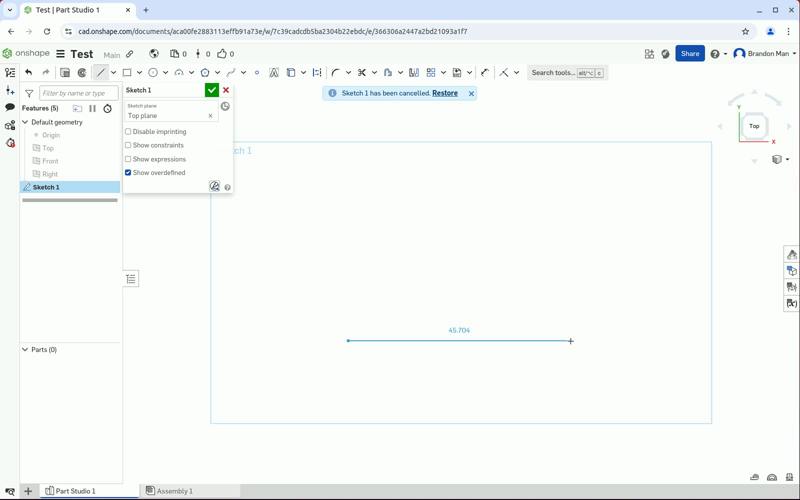
key_up(shift)
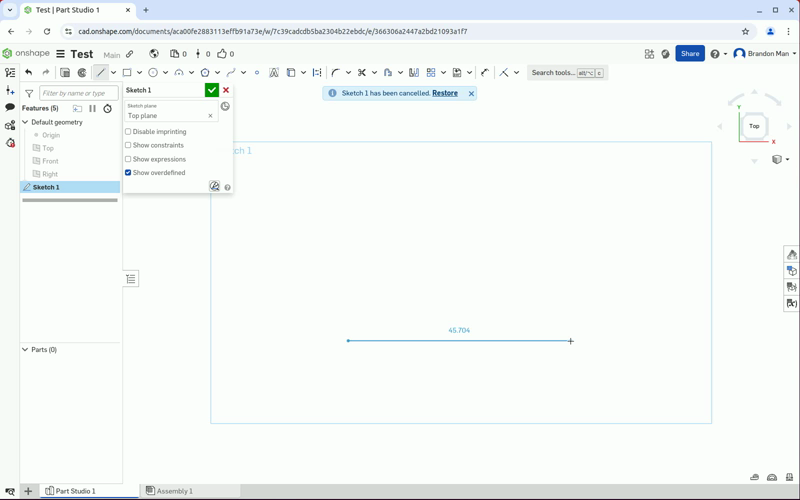
key_down(shift)
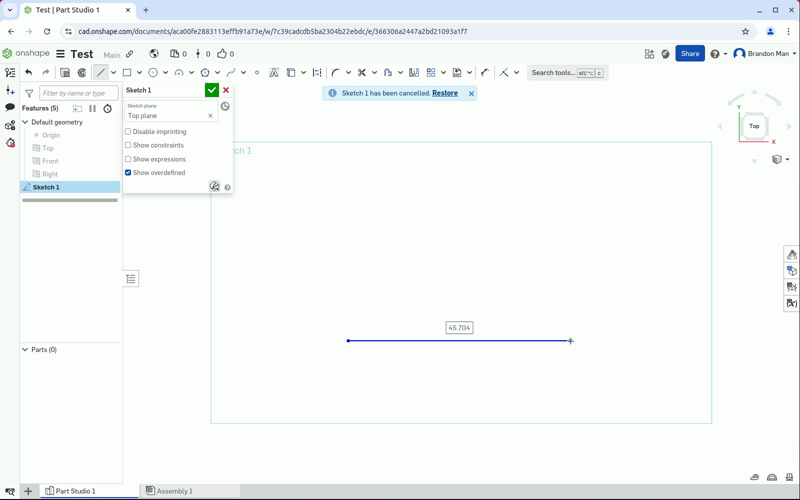
mouse_move(570, 192)
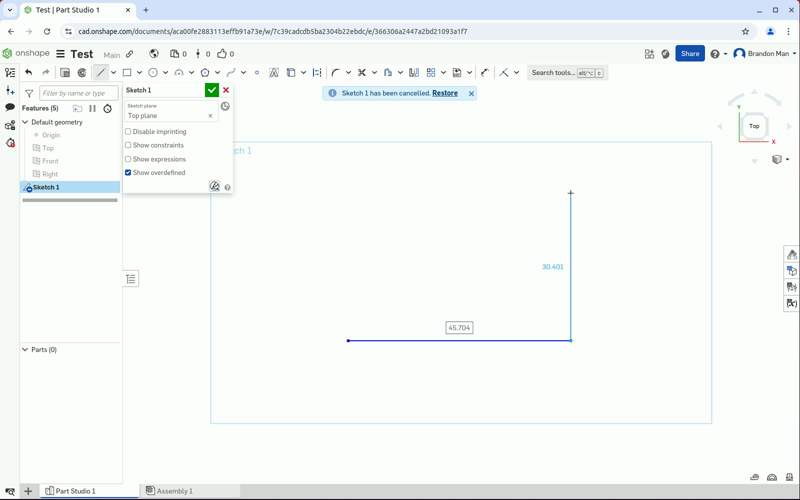
click(570, 192)
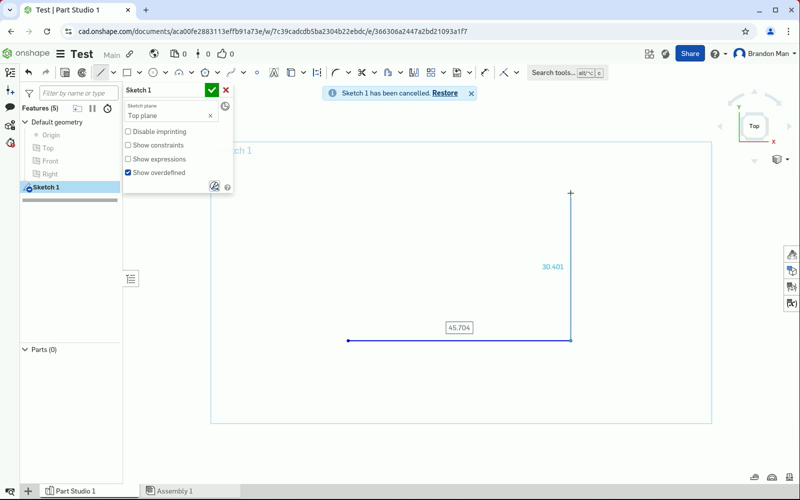
key_up(shift)
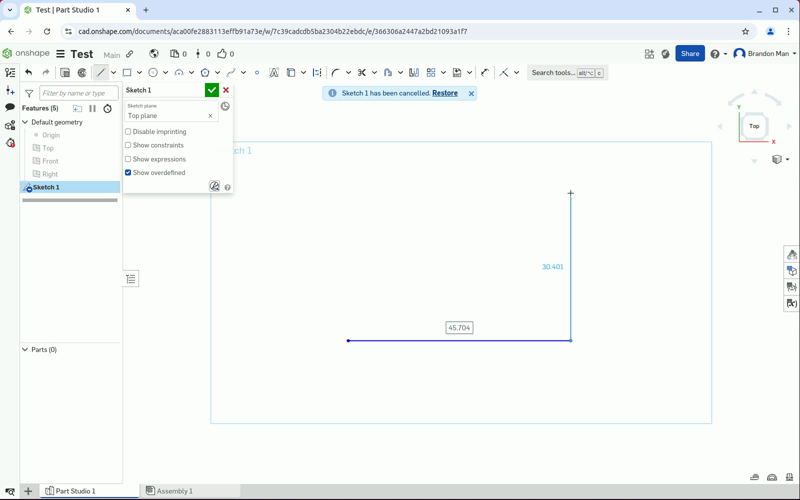
key_down(shift)
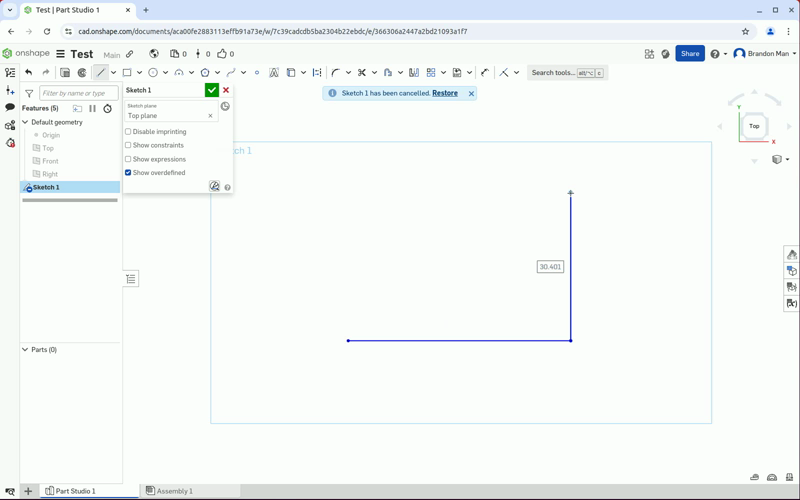
mouse_move(348, 192)
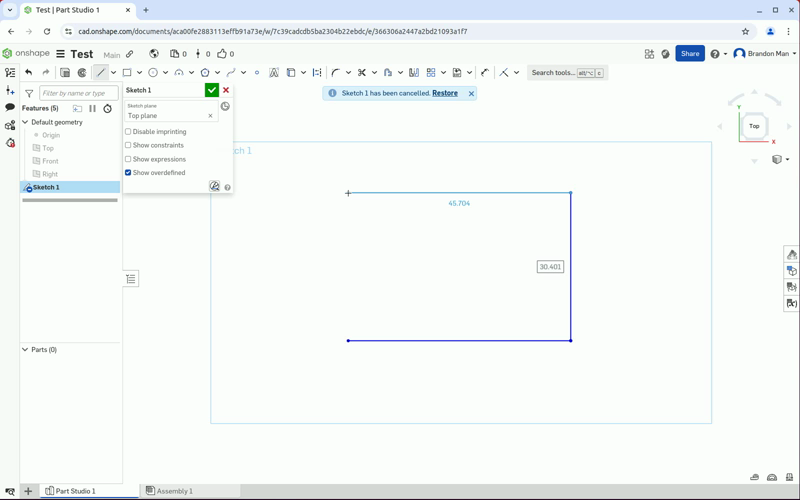
click(348, 192)
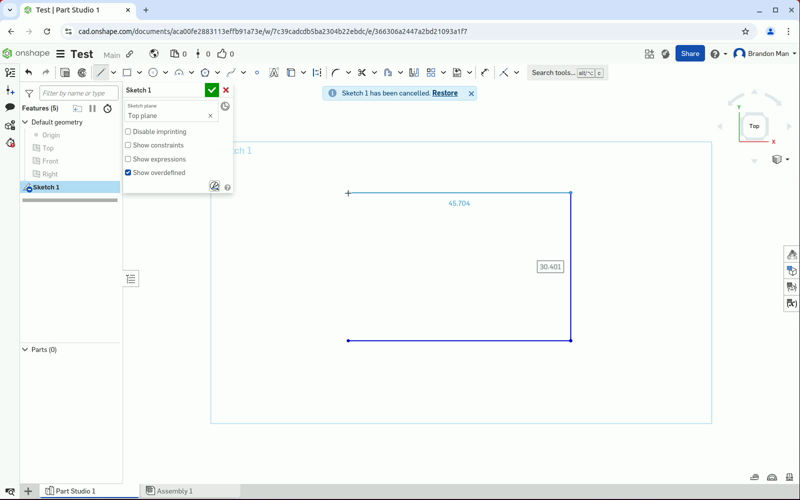
key_up(shift)
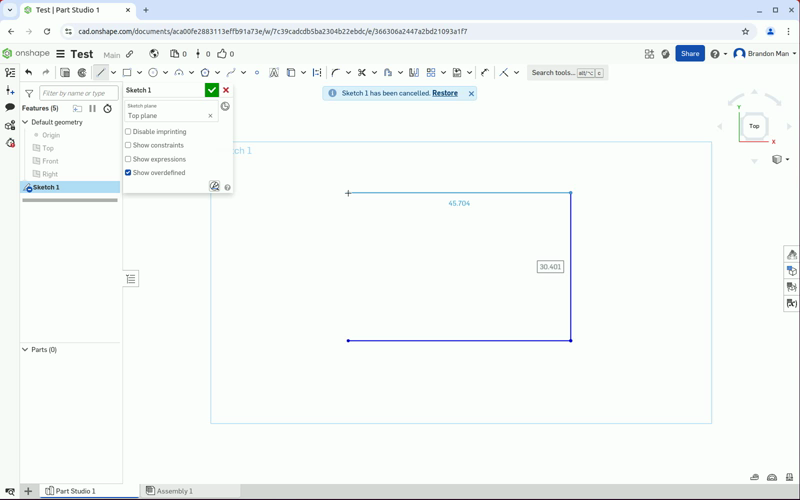
key_down(shift)
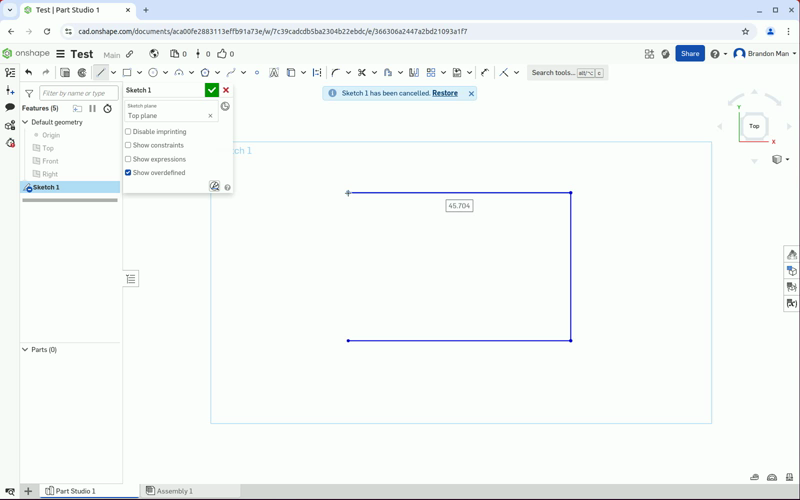
mouse_move(348, 340)
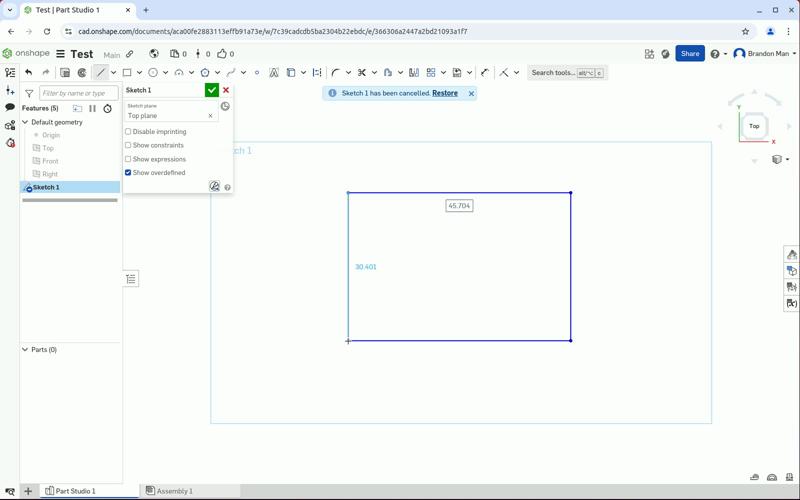
key_up(shift)
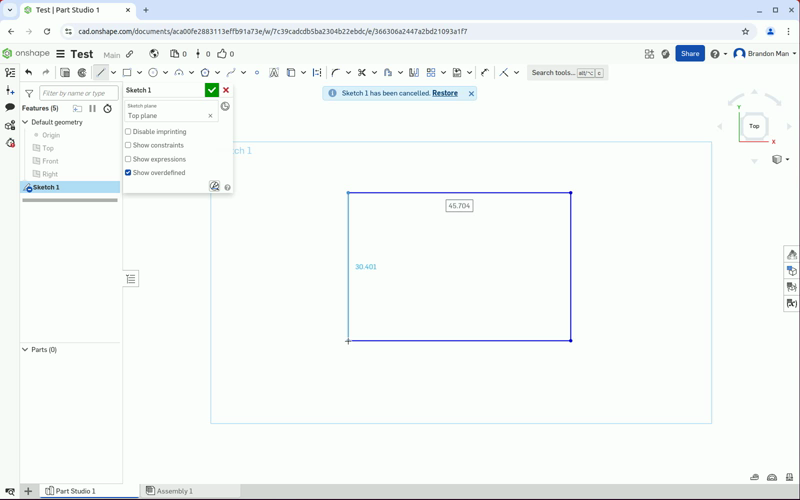
click(348, 340)
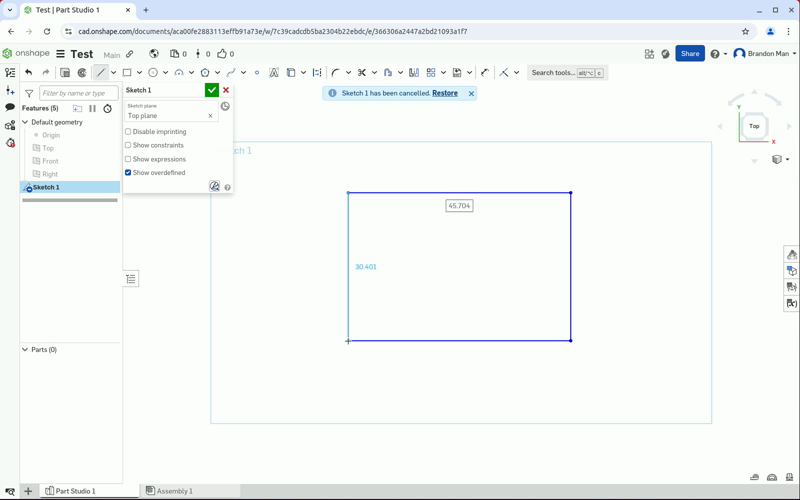
key(esc)
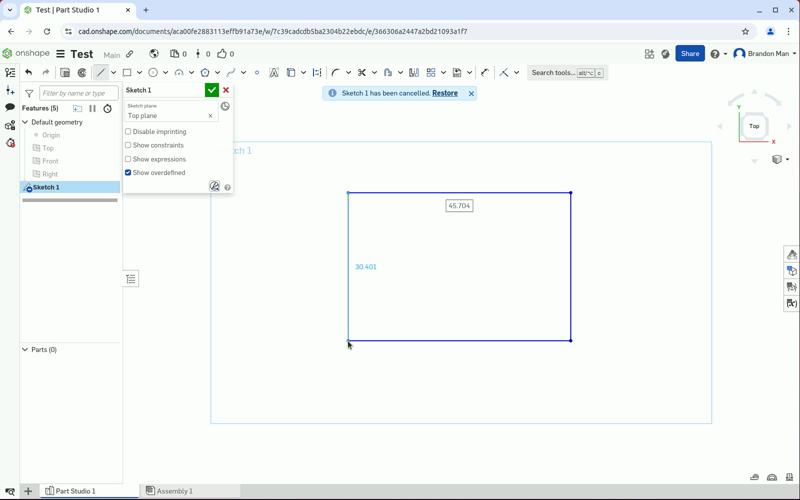
mouse_move(415, 296)
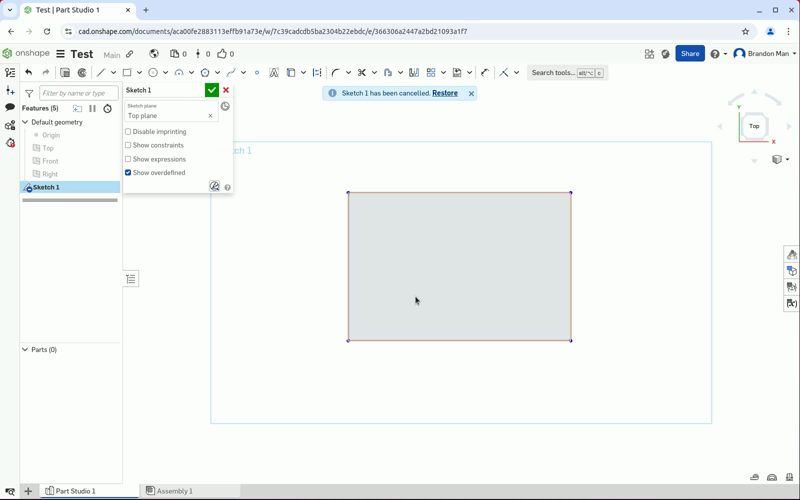
click(415, 296)
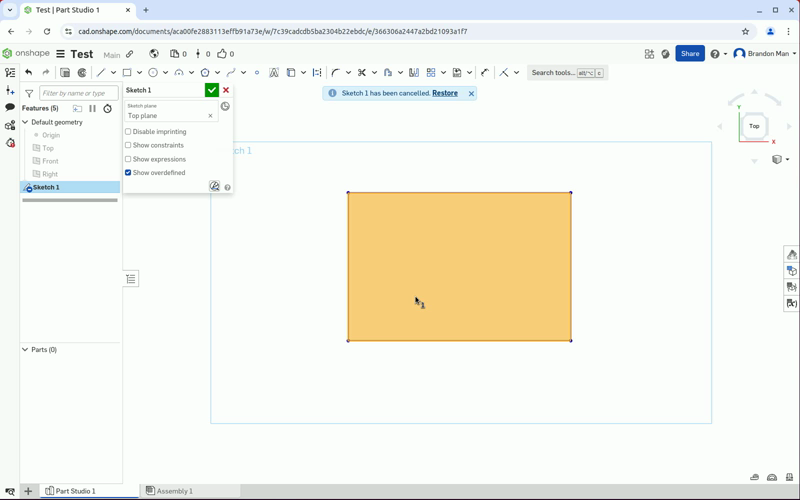
mouse_move(73, 352)
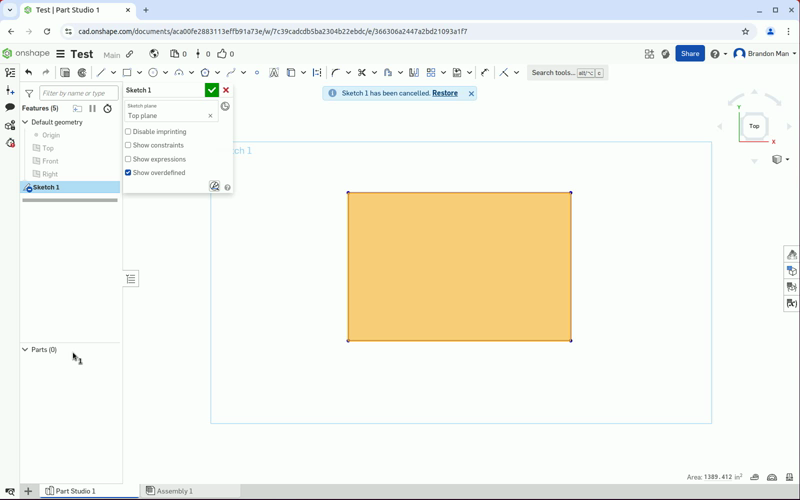
key(shift+y)
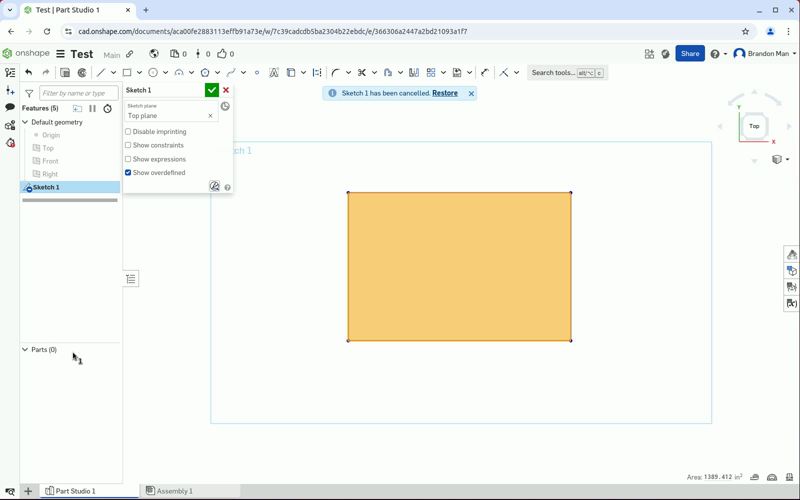
key(shift+e)
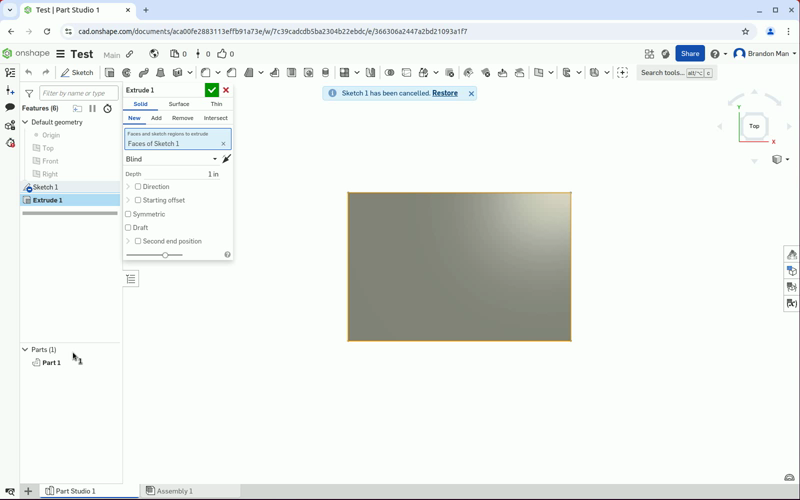
mouse_move(143, 106)
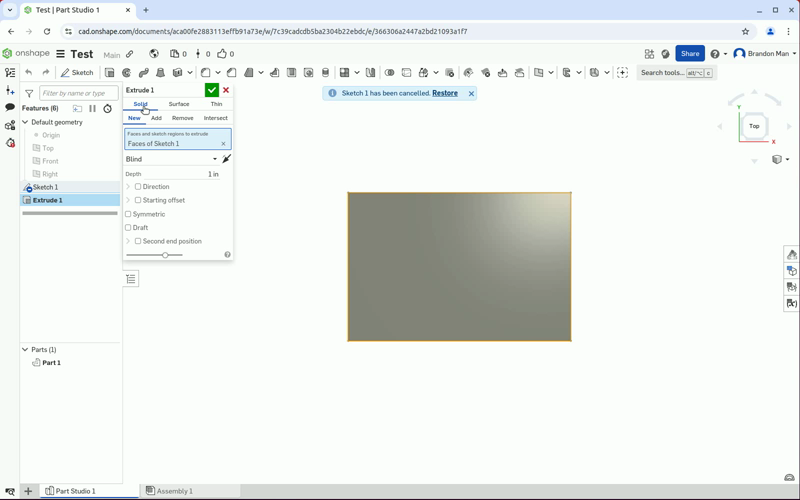
click(143, 106)
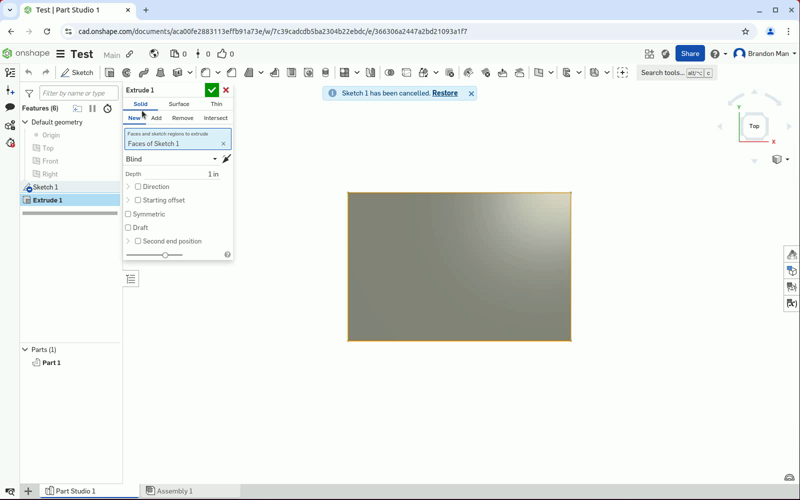
mouse_move(137, 120)
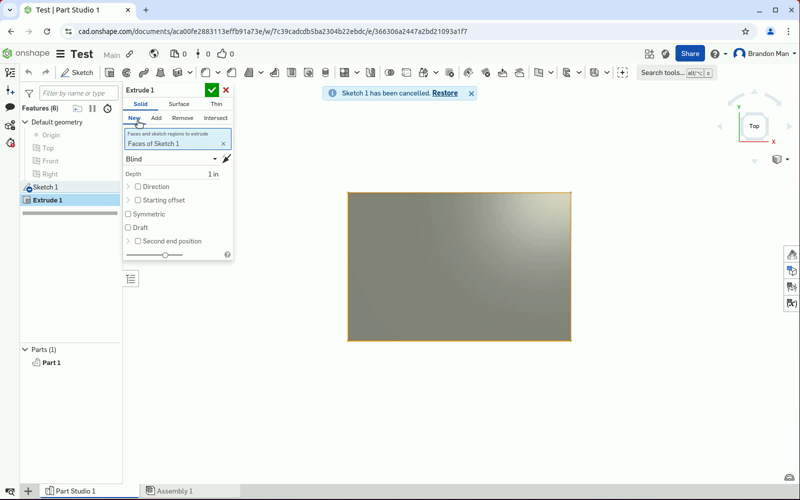
click(137, 120)
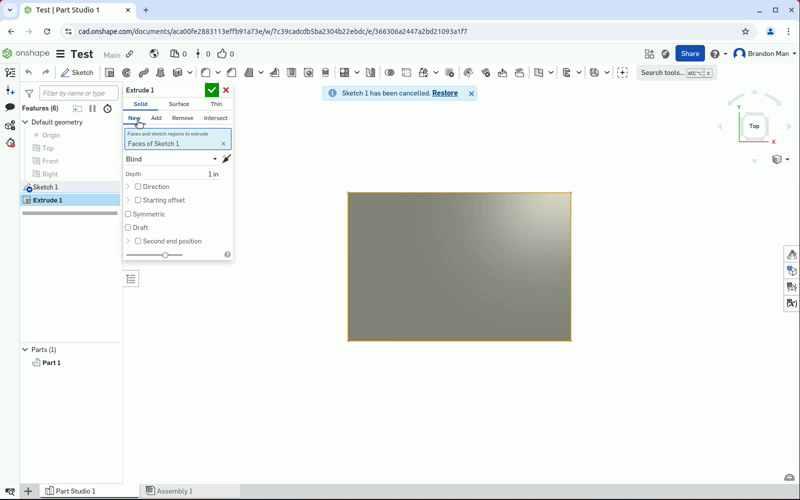
key(tab, 4)
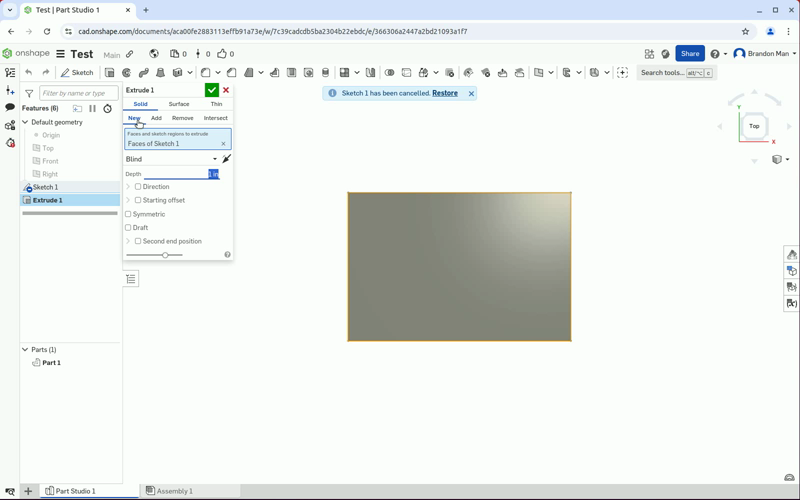
text(0.722)
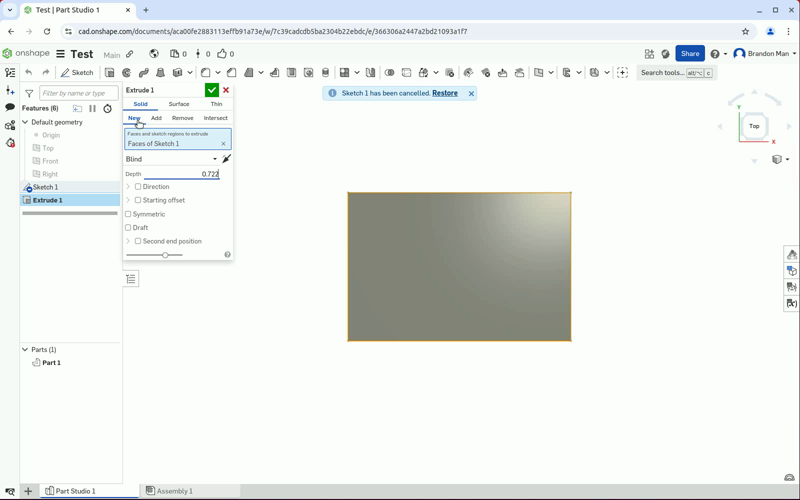
key(enter)
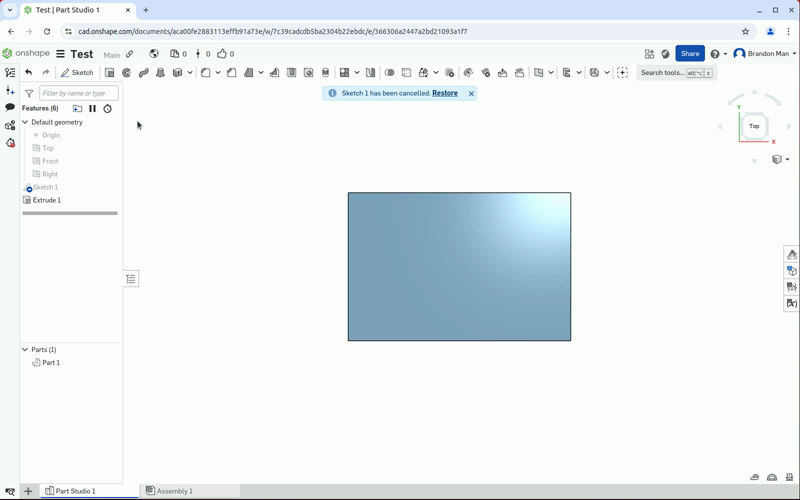
key(shift+h)
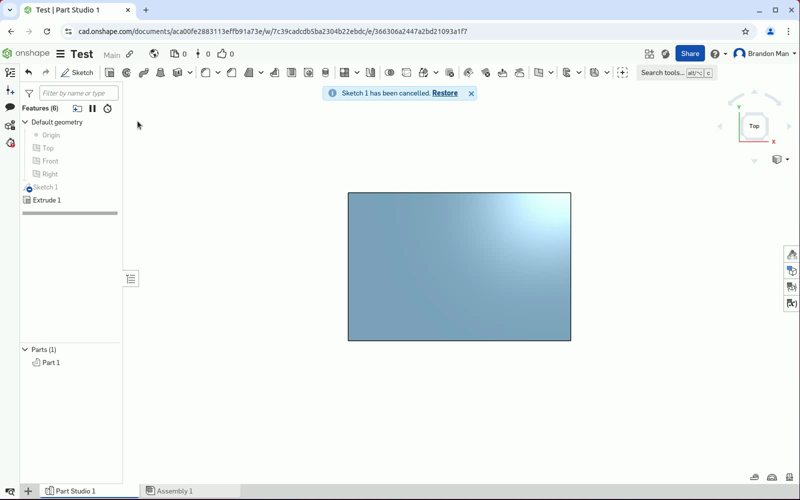
key(shift+h)
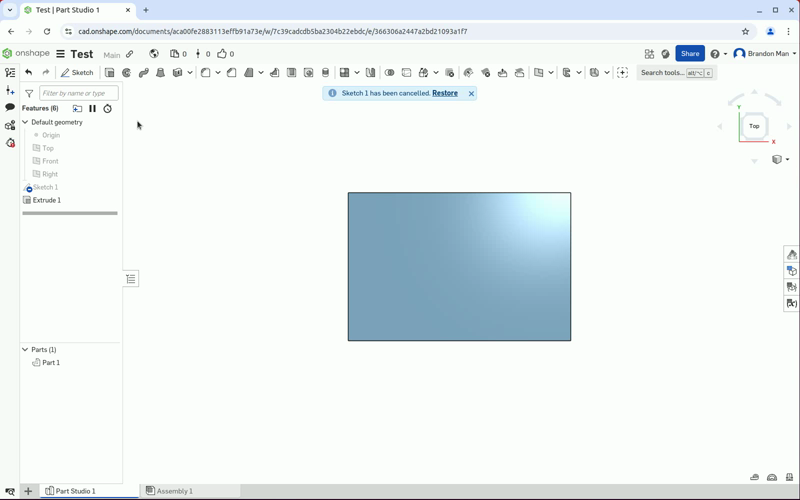
mouse_move(73, 189)
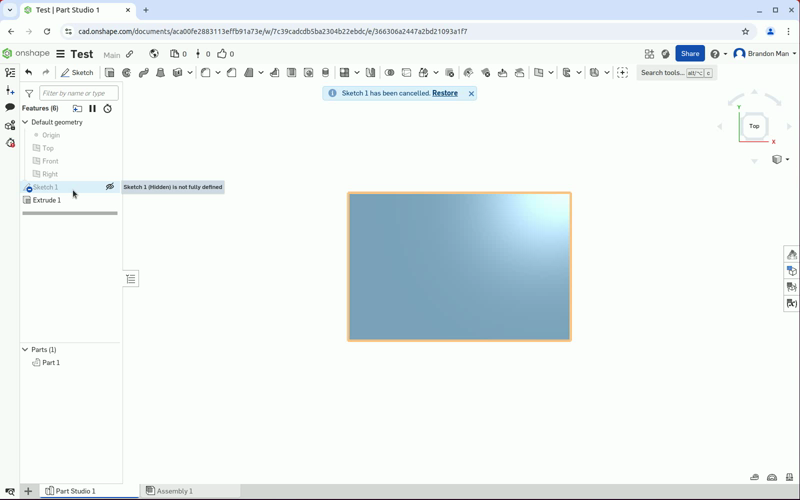
click(73, 189)
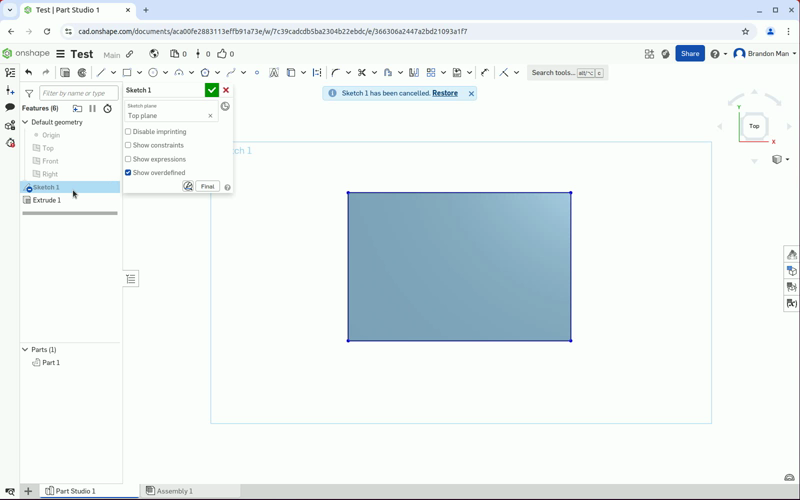
mouse_move(229, 92)
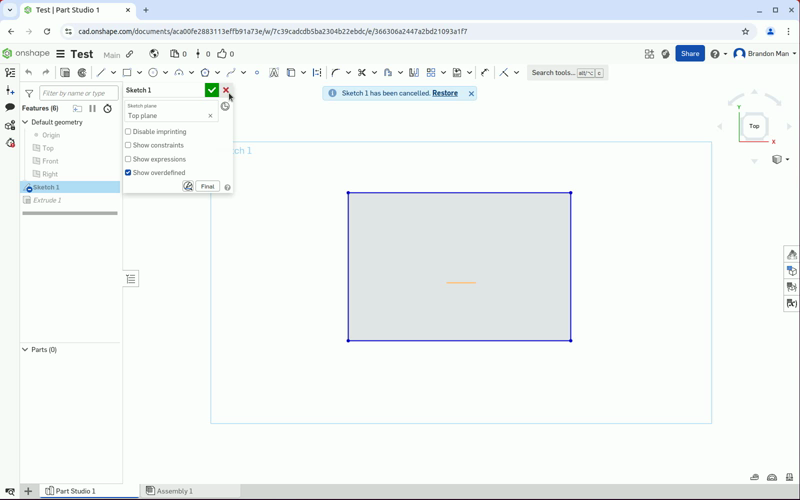
click(229, 92)
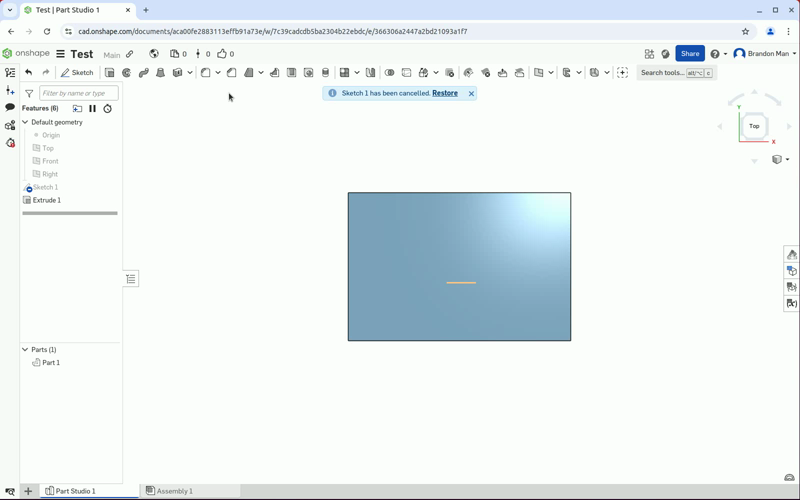
mouse_move(541, 75)
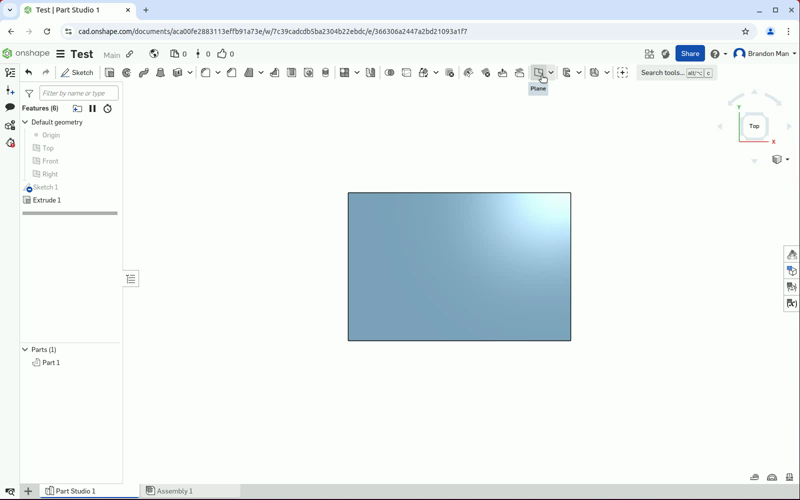
click(541, 75)
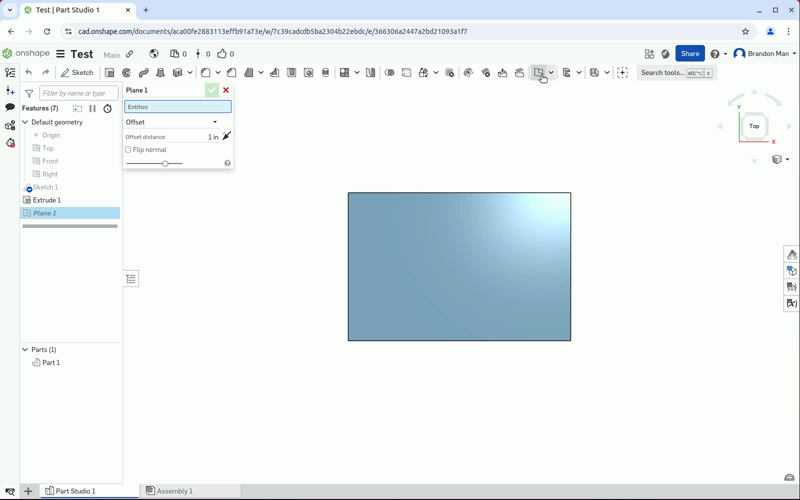
mouse_move(73, 150)
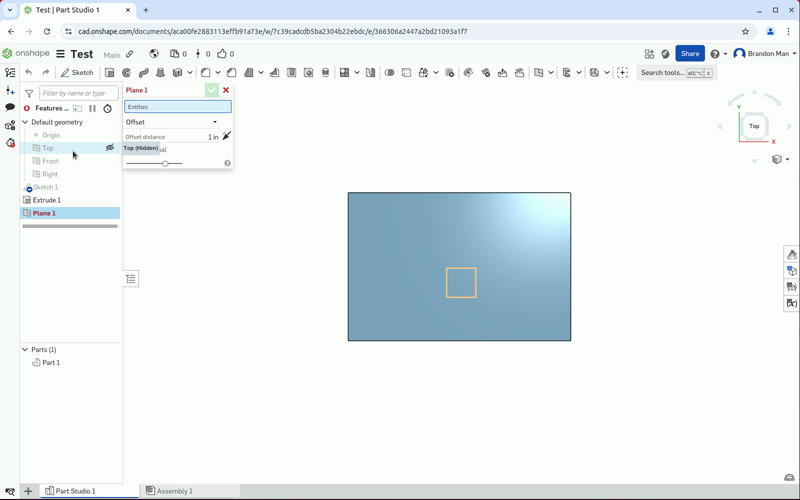
click(73, 150)
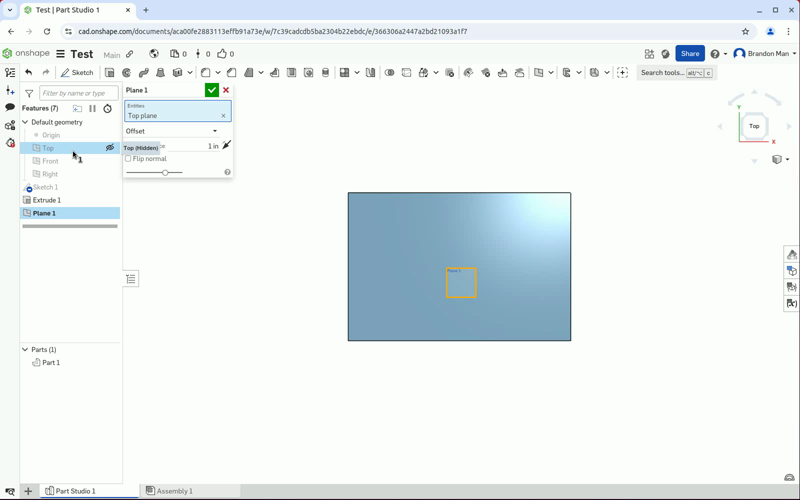
key(tab, 2)
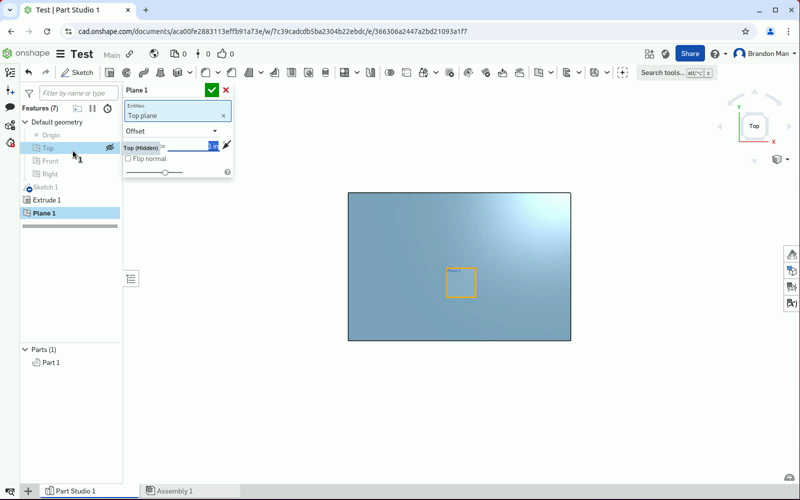
text(0.709)
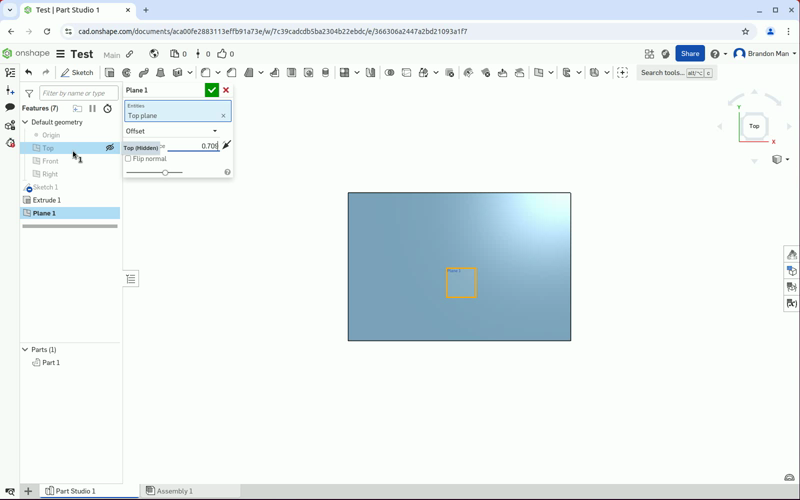
key(enter, 2)
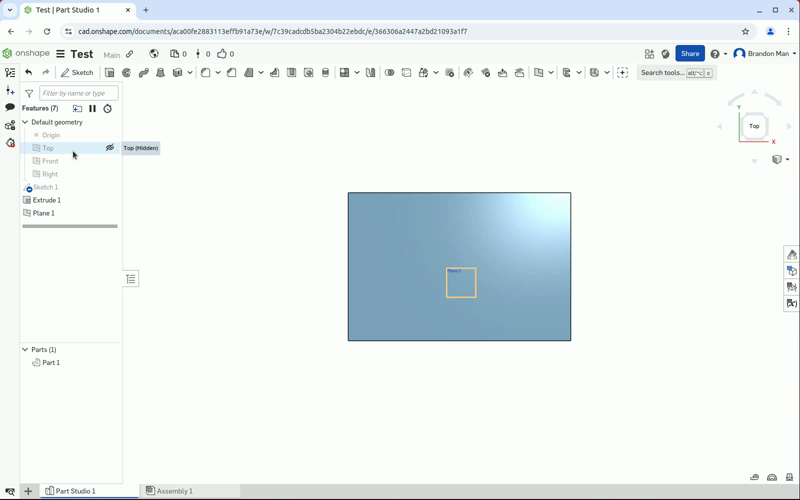
key(shift+s)
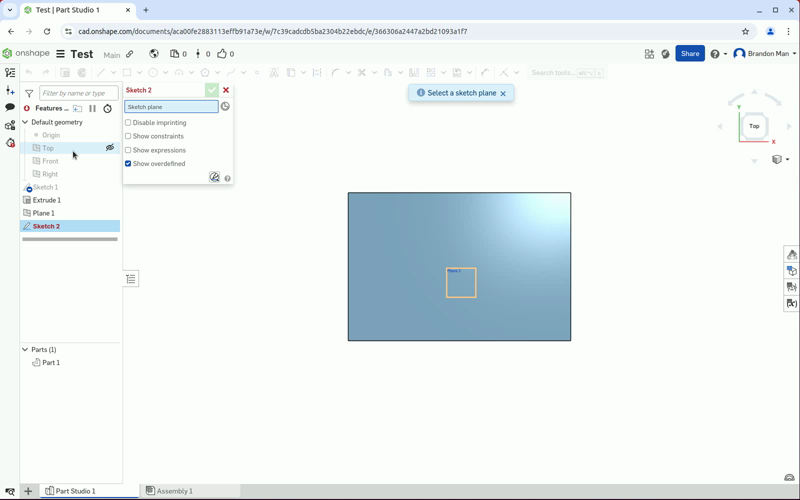
mouse_move(73, 215)
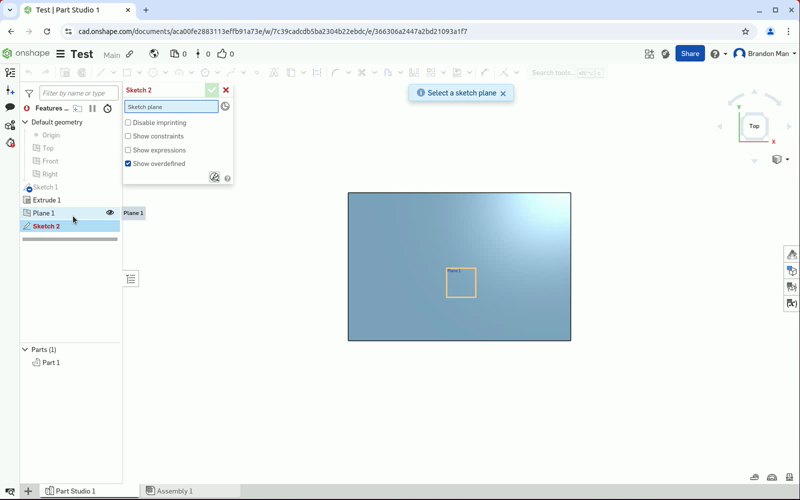
click(73, 215)
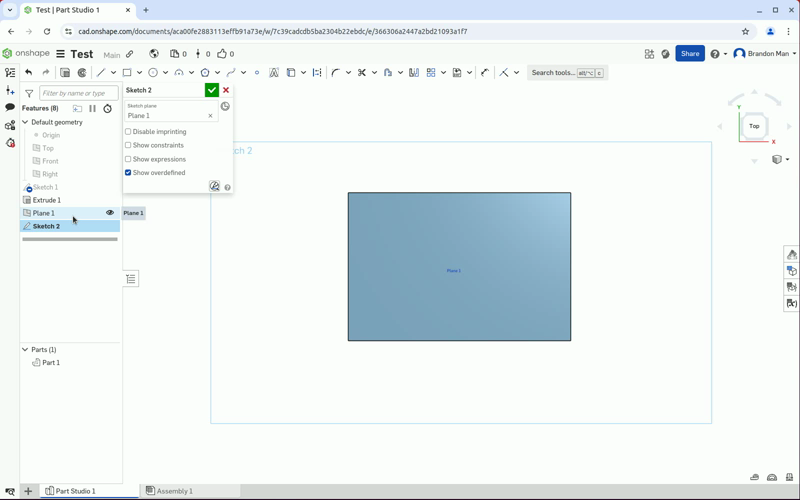
mouse_move(73, 352)
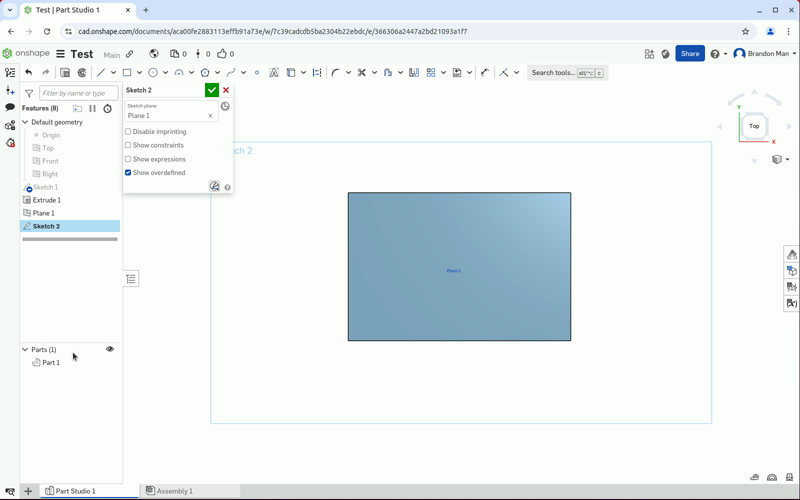
key(y)
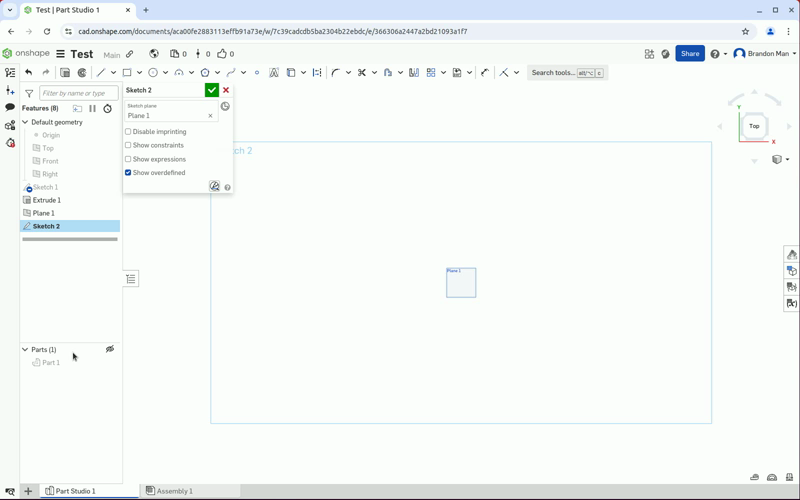
key(l)
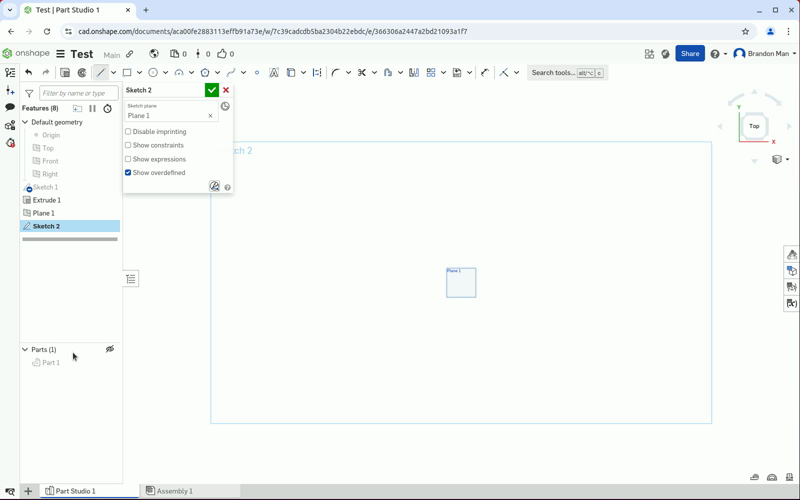
key_down(shift)
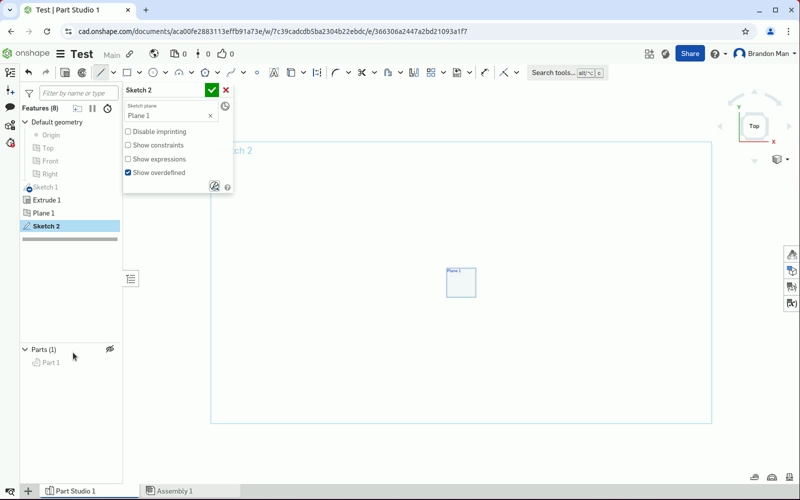
mouse_move(411, 299)
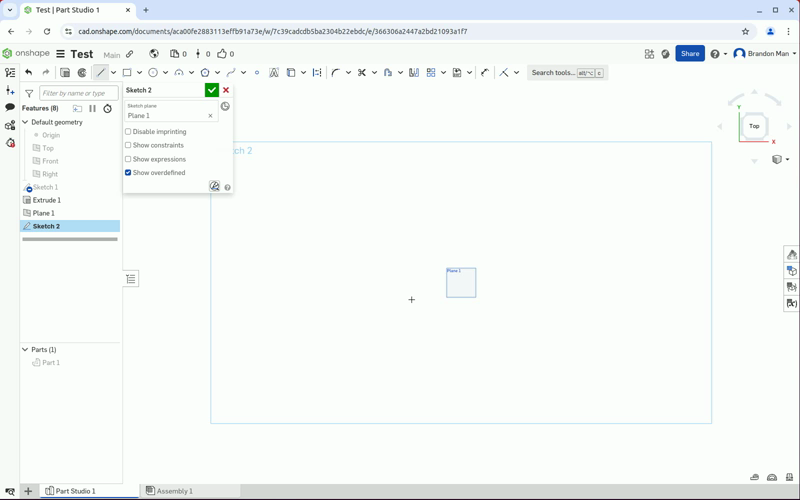
click(411, 299)
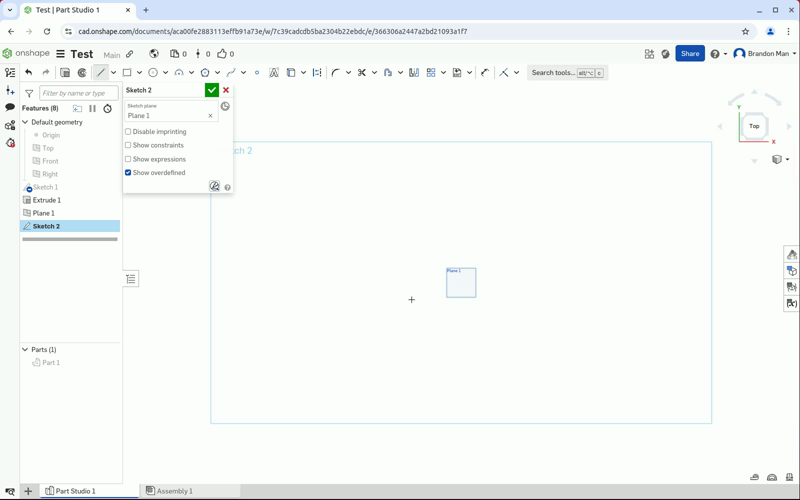
key_up(shift)
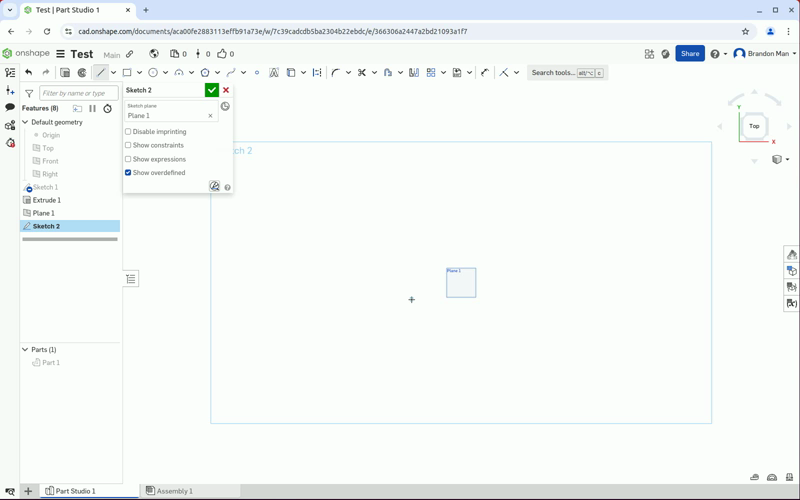
key_down(shift)
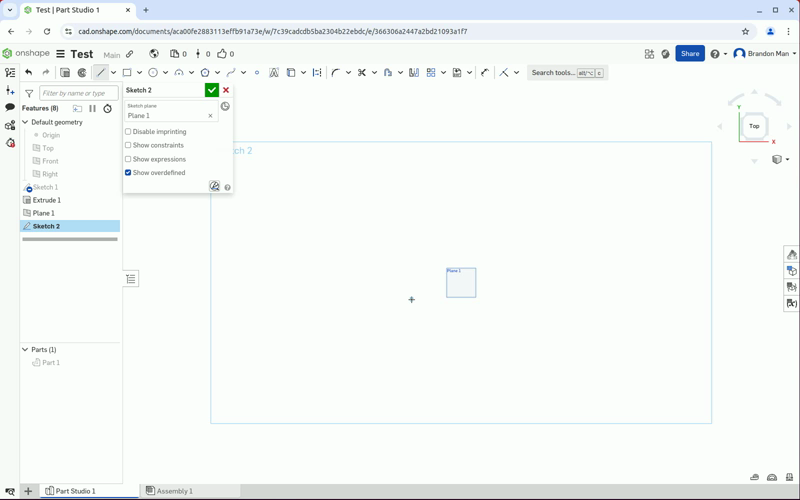
mouse_move(441, 299)
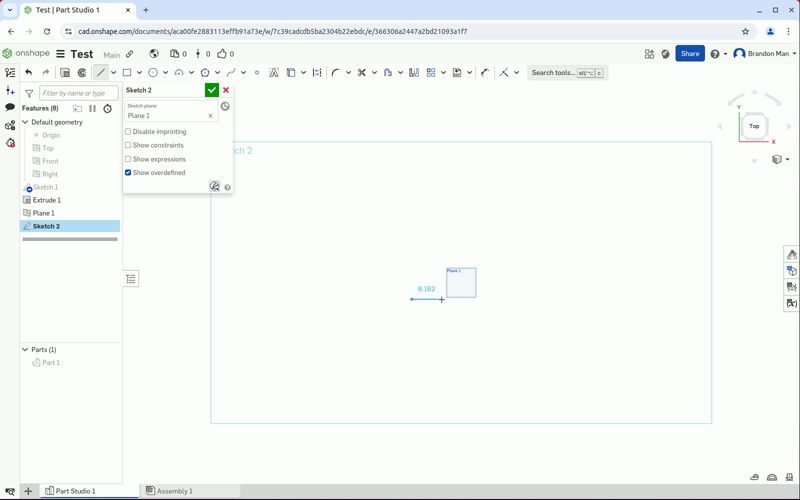
mouse_move(416, 299)
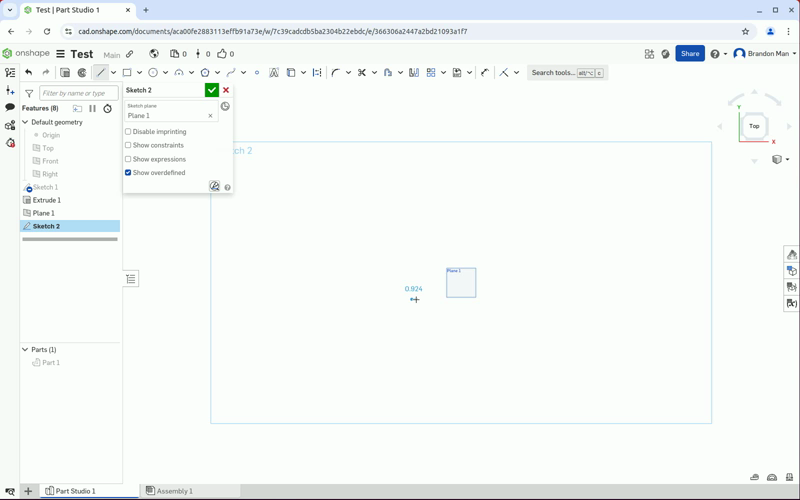
scroll(6)
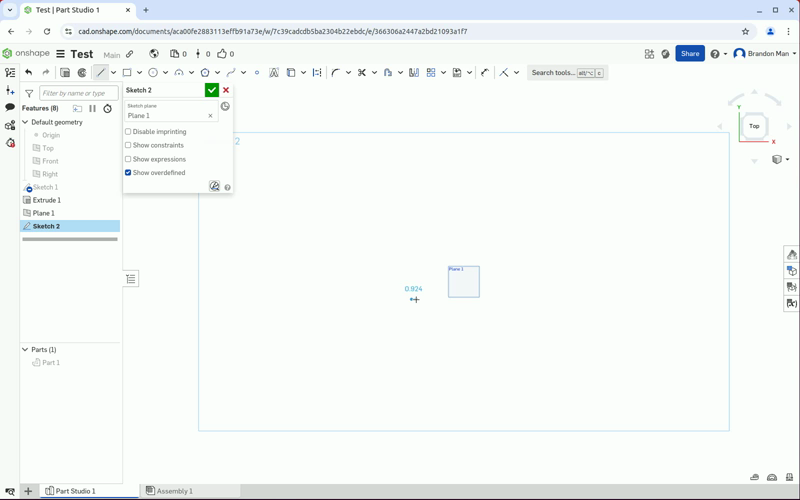
scroll(6)
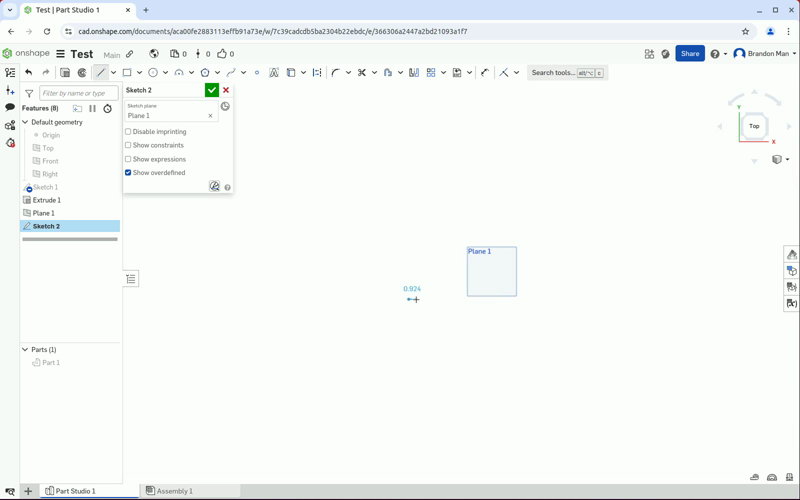
scroll(6)
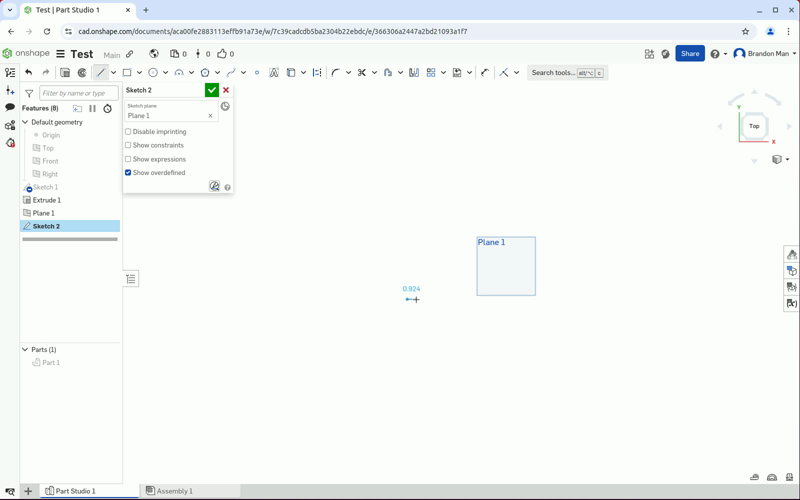
scroll(6)
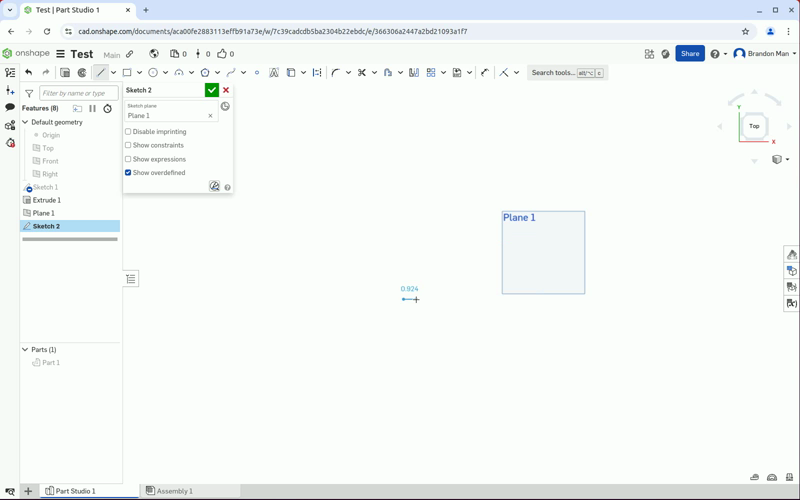
scroll(6)
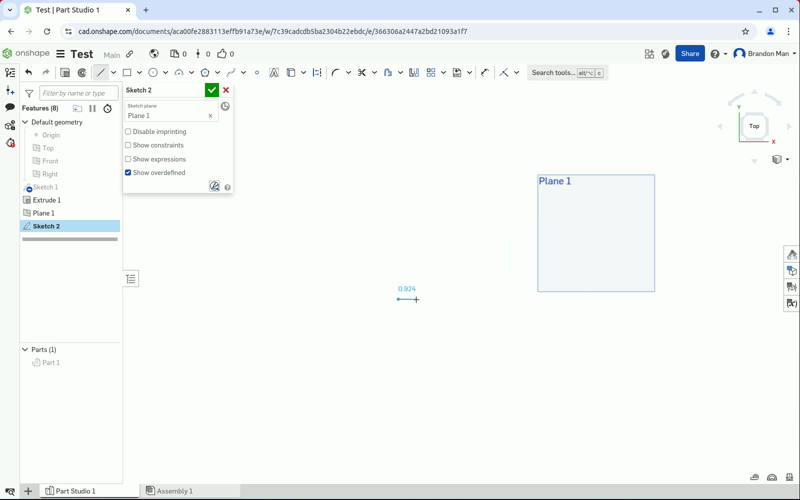
scroll(6)
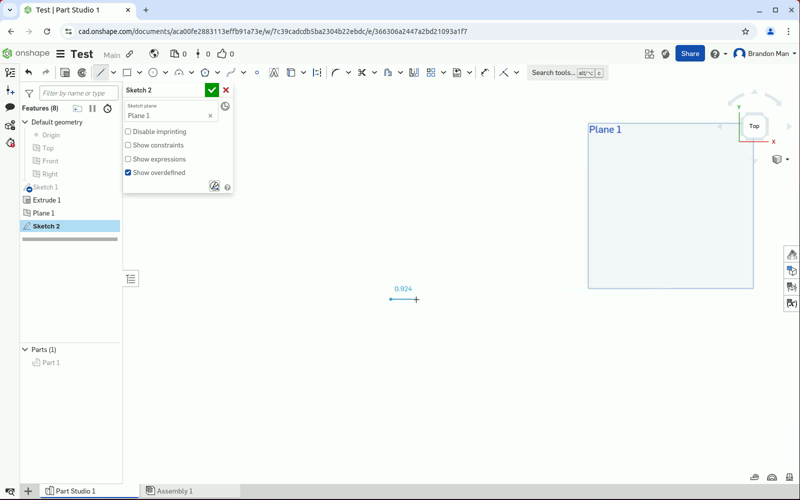
scroll(6)
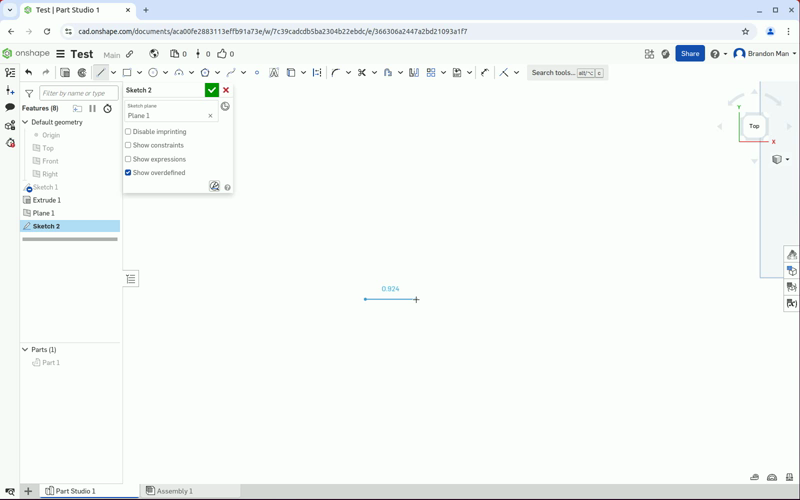
click(416, 299)
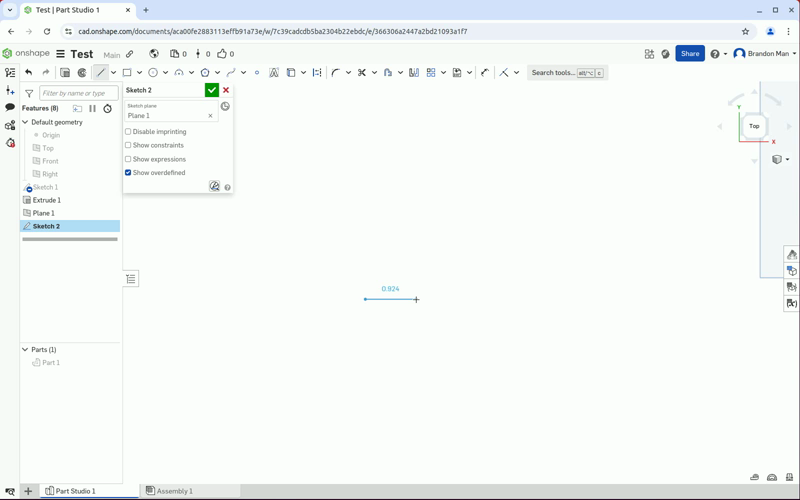
scroll(-6)
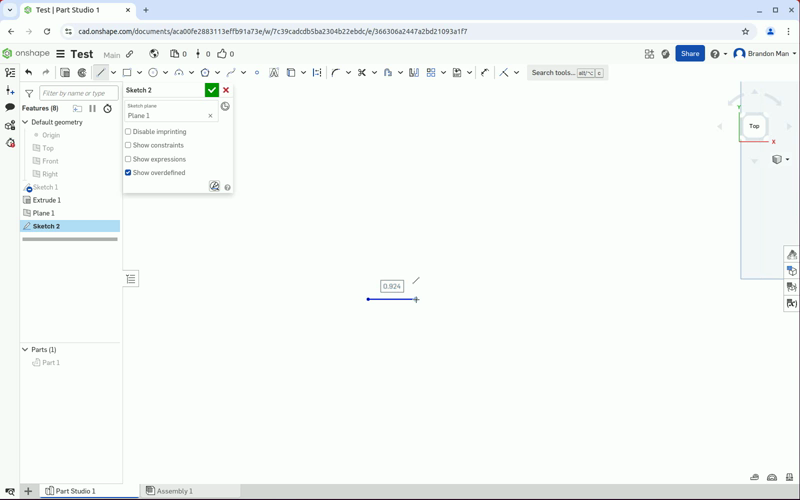
scroll(-6)
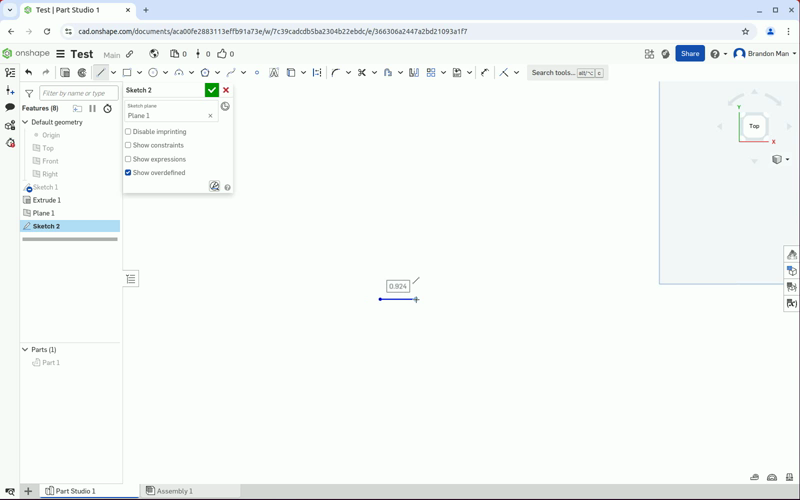
scroll(-6)
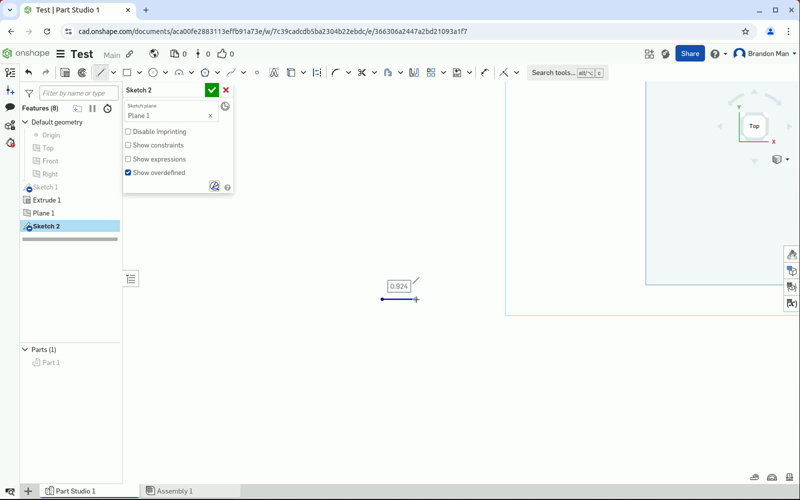
scroll(-6)
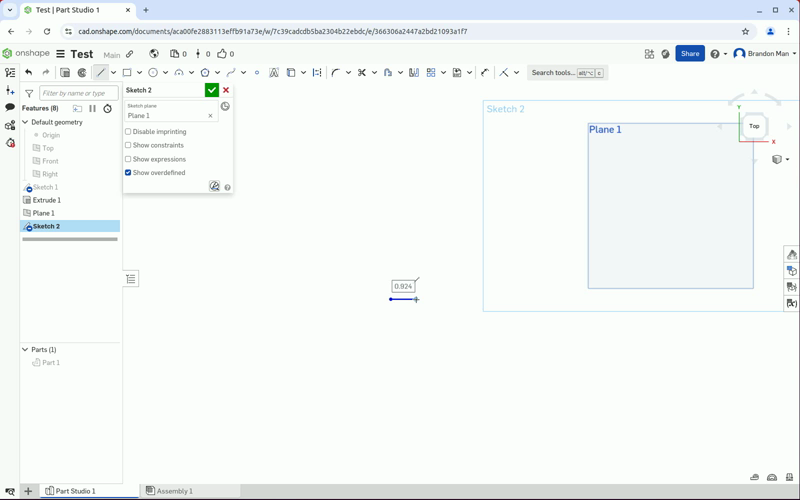
scroll(-6)
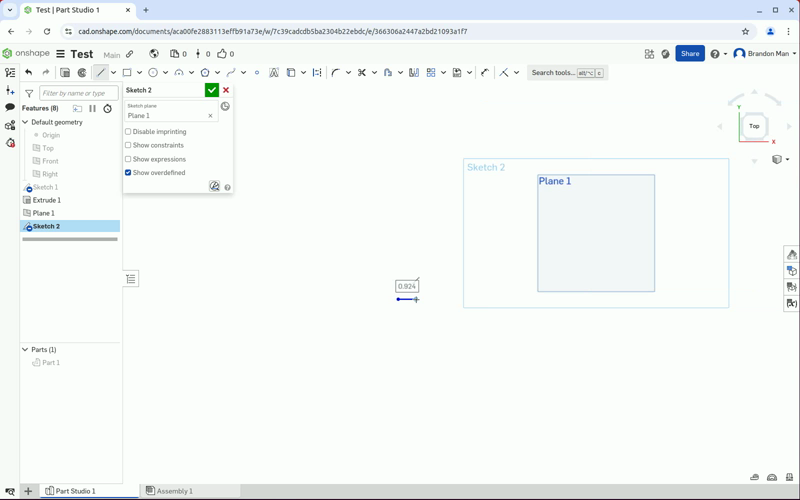
scroll(-6)
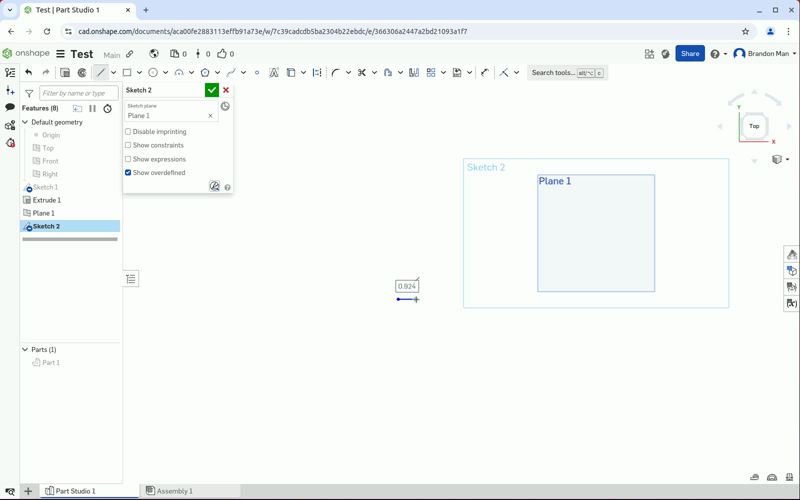
scroll(-6)
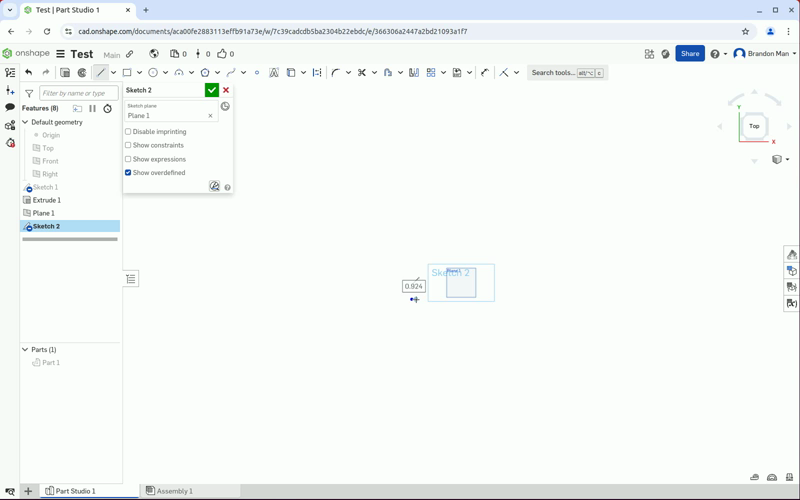
key_up(shift)
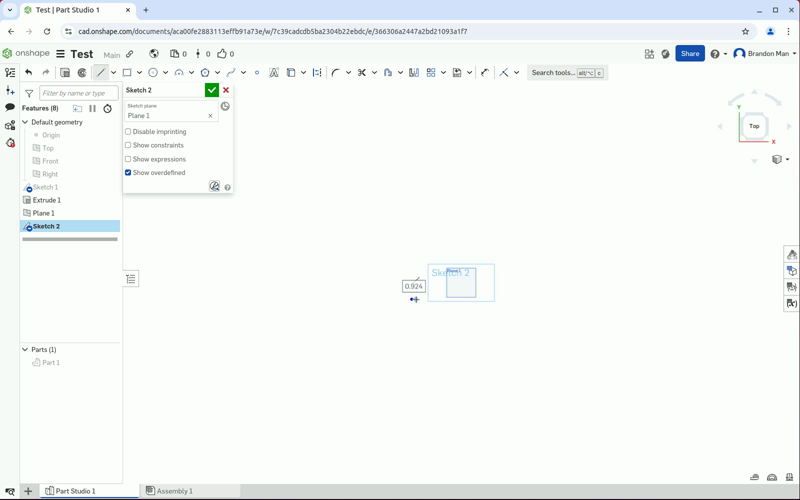
key_down(shift)
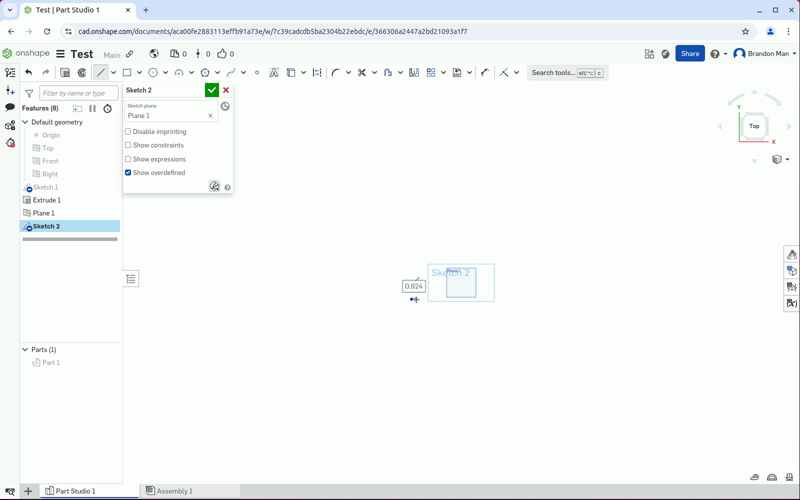
mouse_move(446, 299)
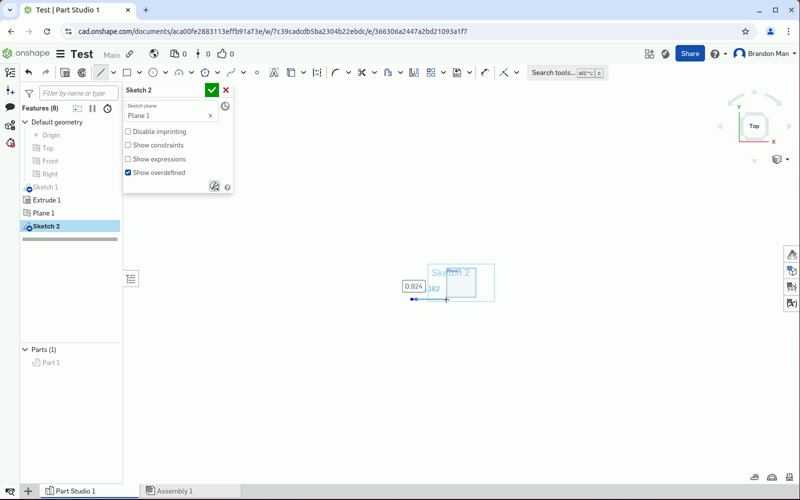
mouse_move(416, 294)
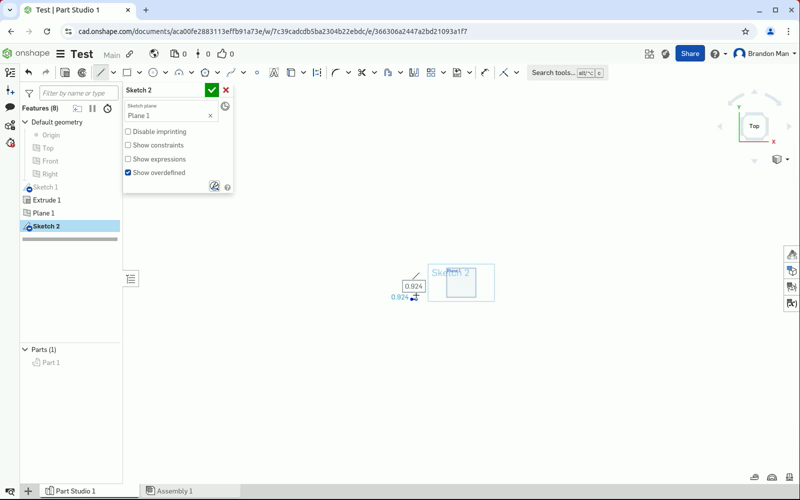
scroll(6)
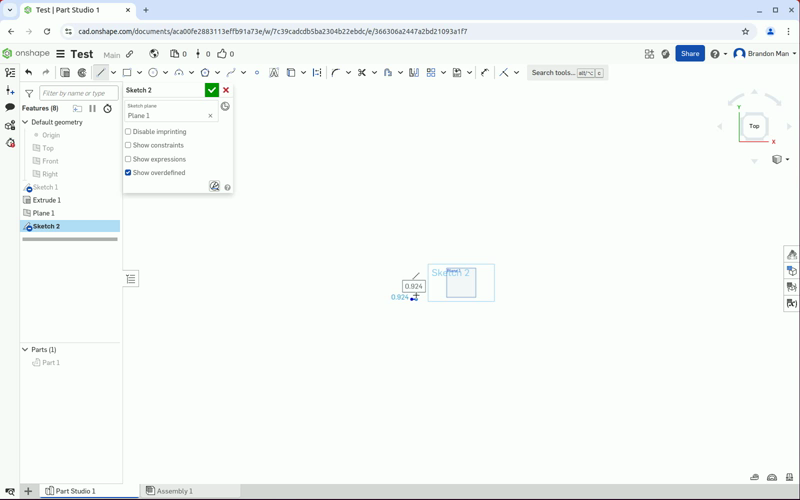
scroll(6)
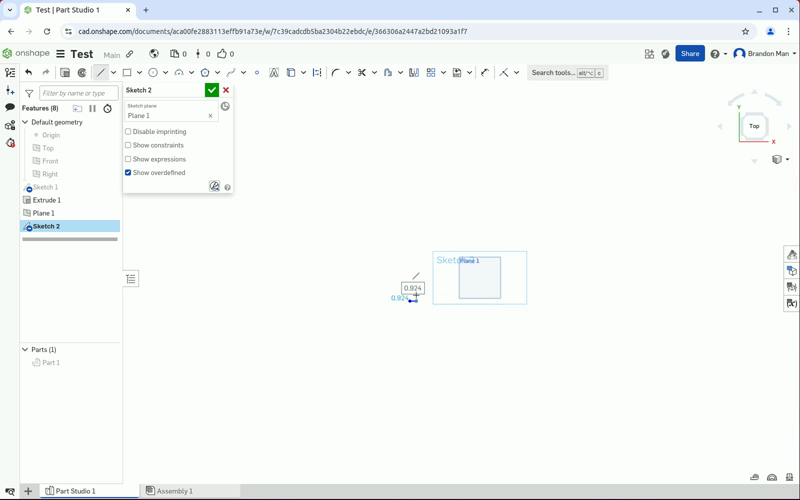
scroll(6)
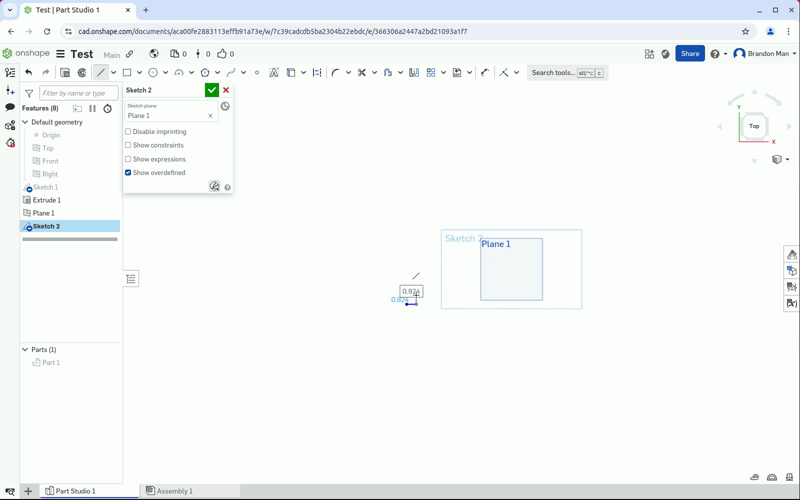
scroll(6)
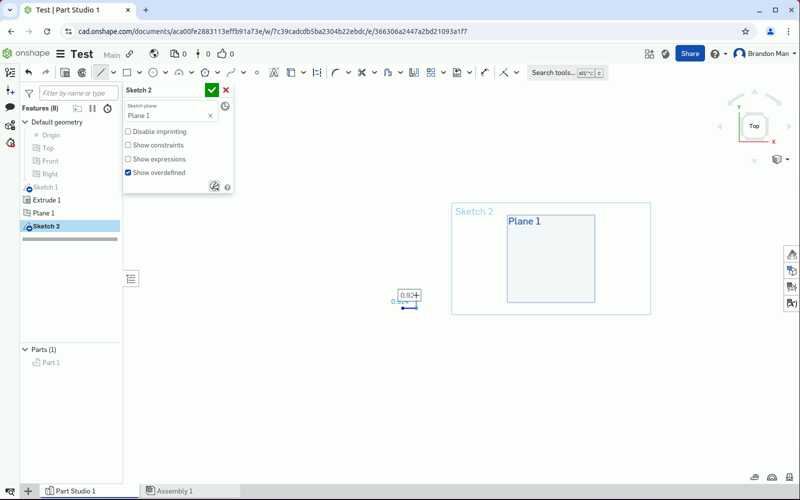
scroll(6)
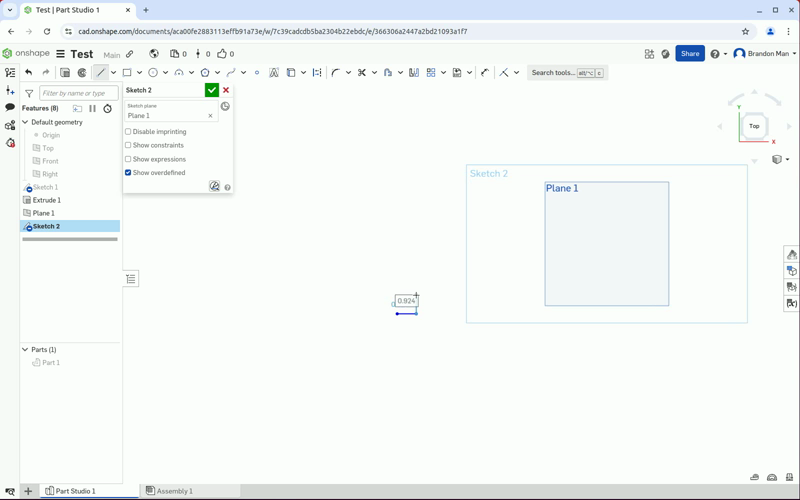
scroll(6)
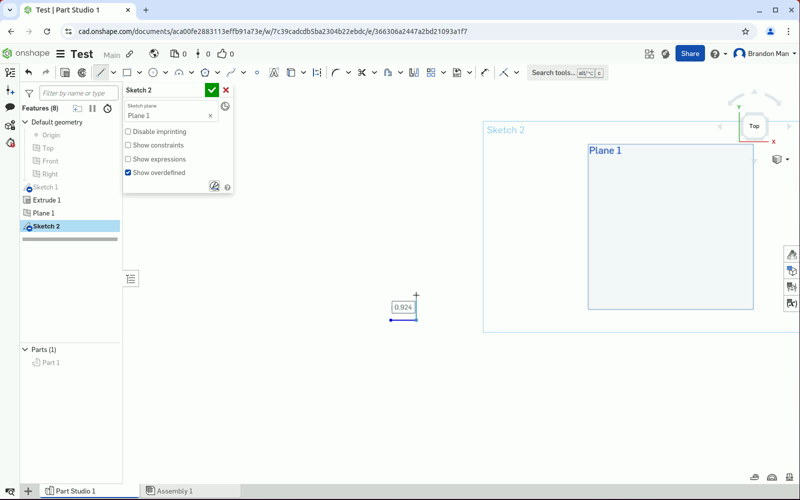
scroll(6)
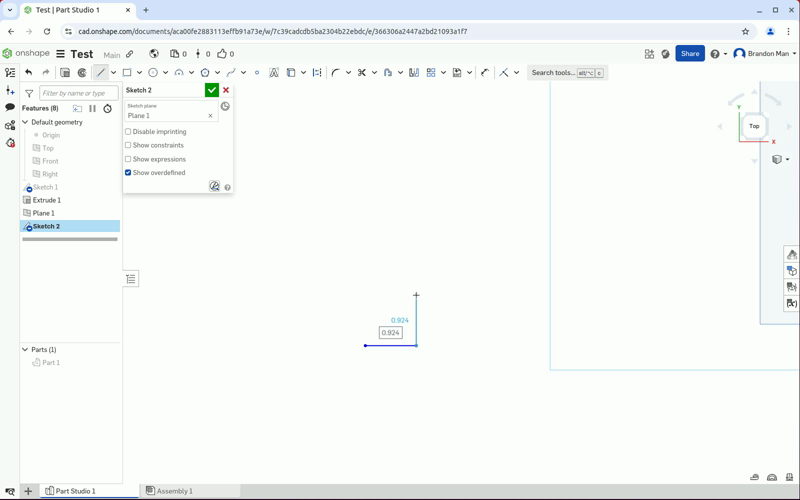
click(416, 294)
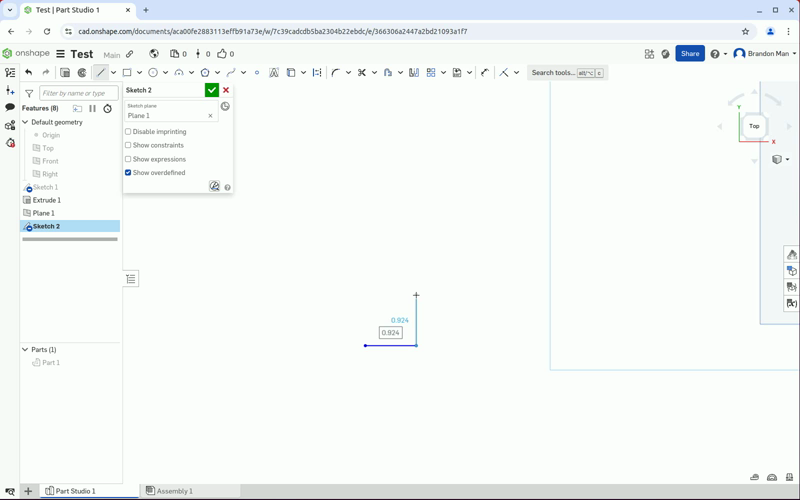
scroll(-6)
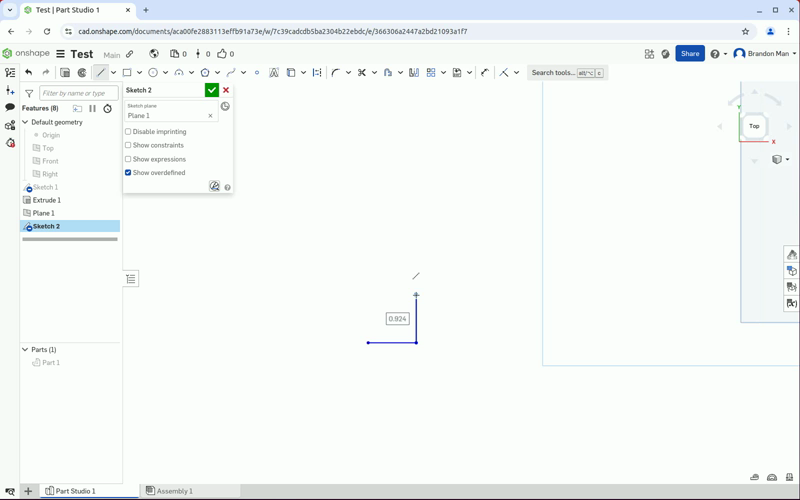
scroll(-6)
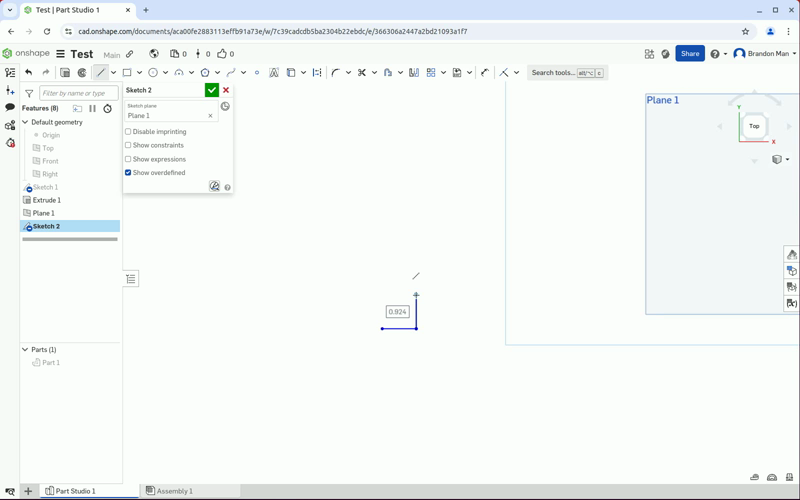
scroll(-6)
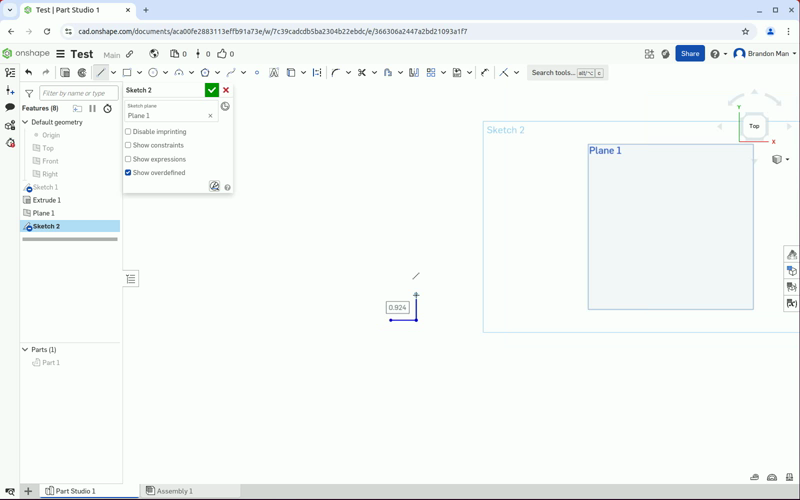
scroll(-6)
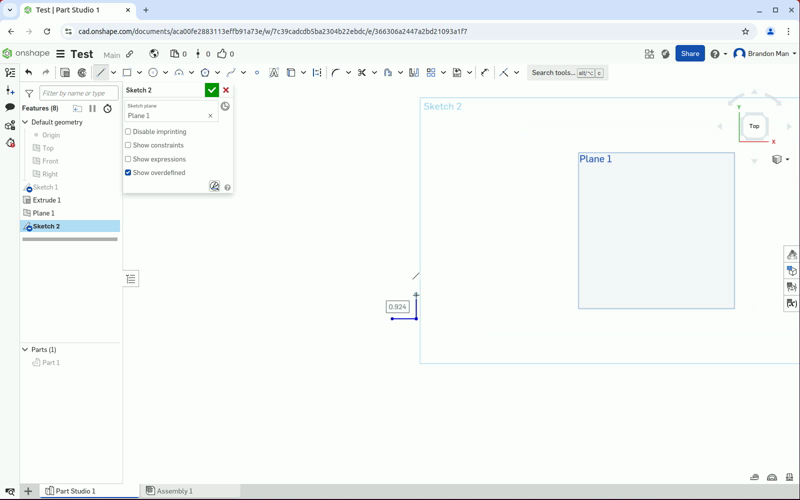
scroll(-6)
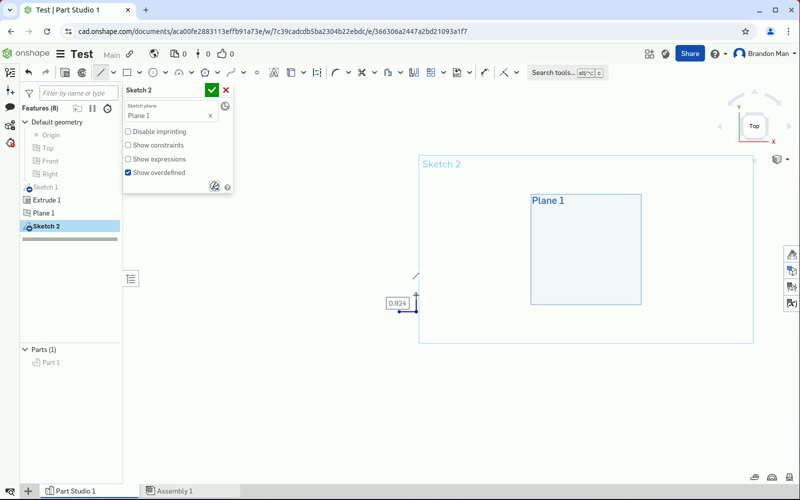
scroll(-6)
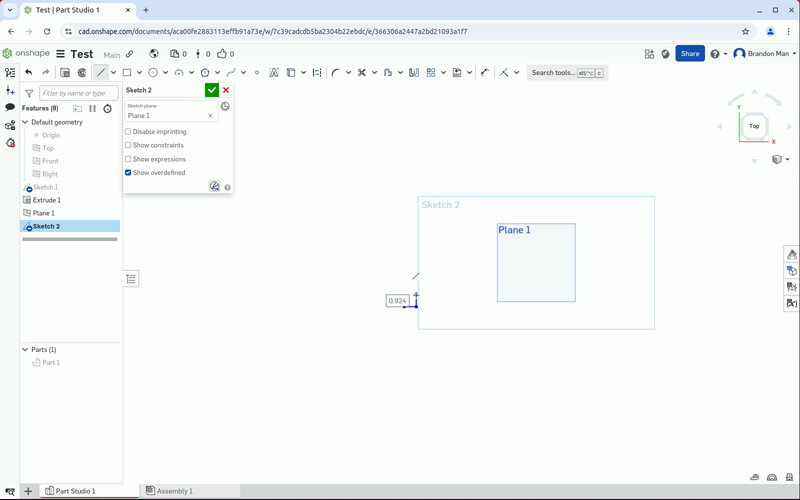
scroll(-6)
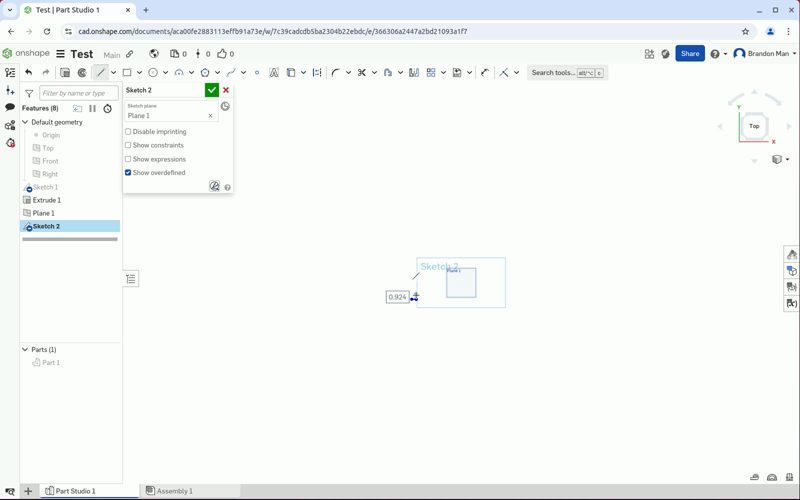
key_up(shift)
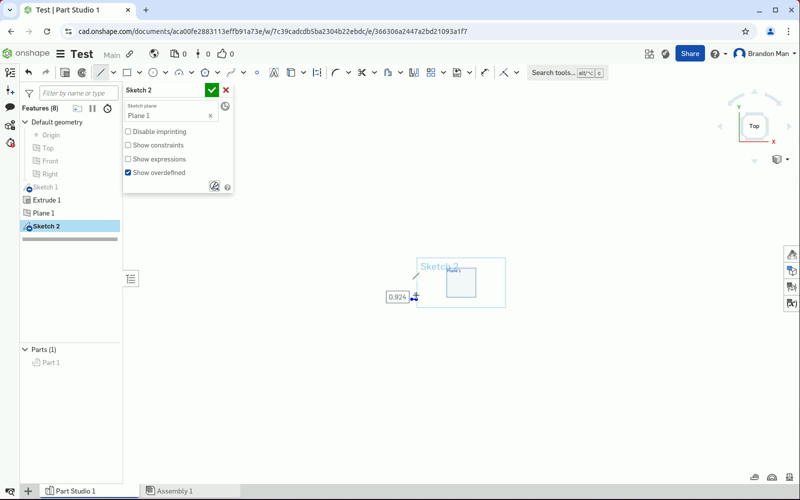
key_down(shift)
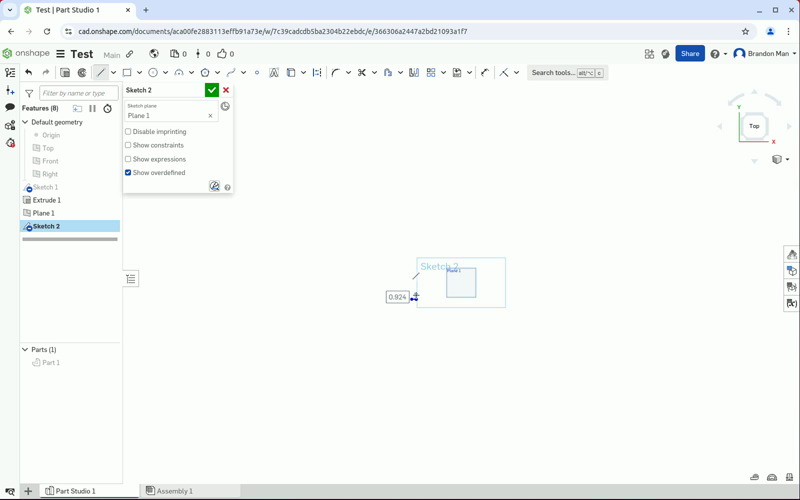
mouse_move(446, 294)
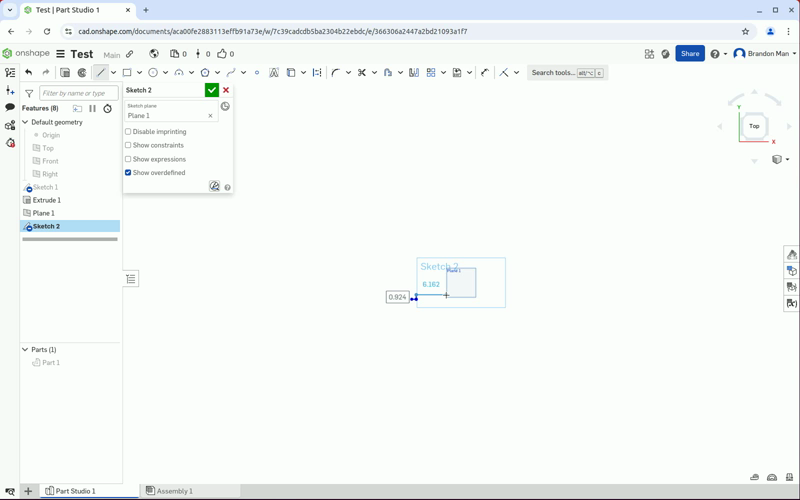
mouse_move(411, 294)
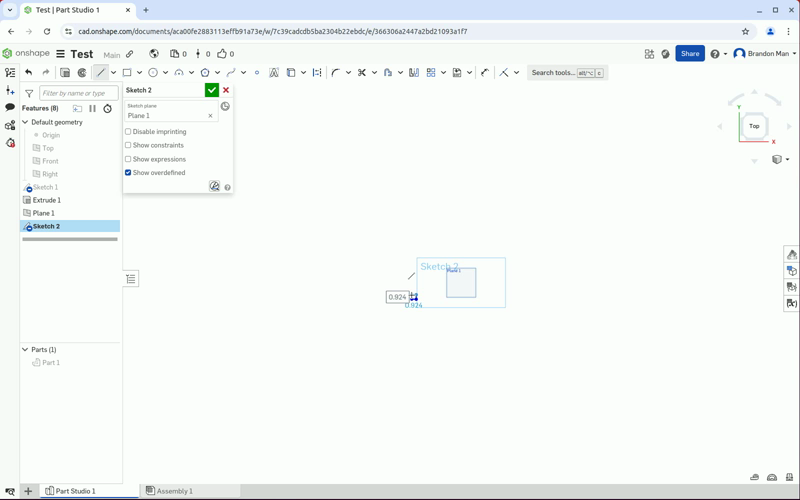
scroll(6)
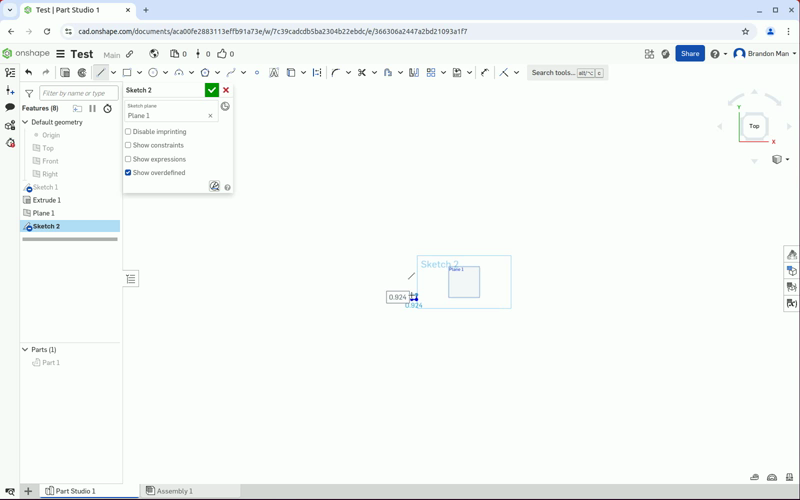
scroll(6)
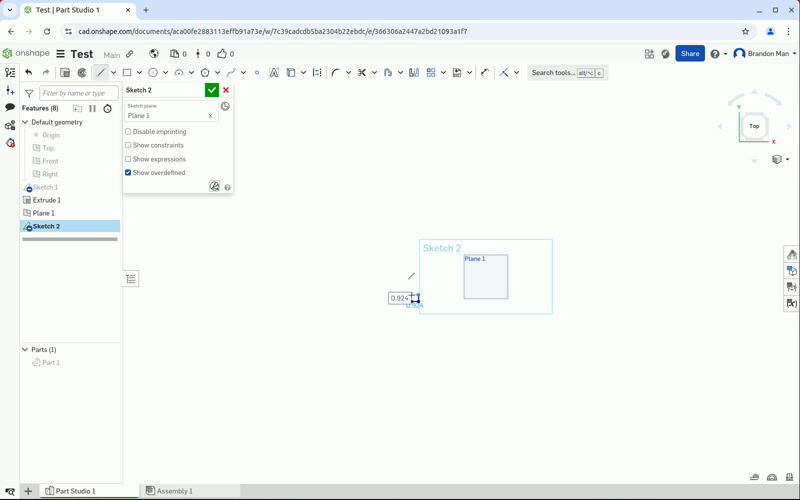
scroll(6)
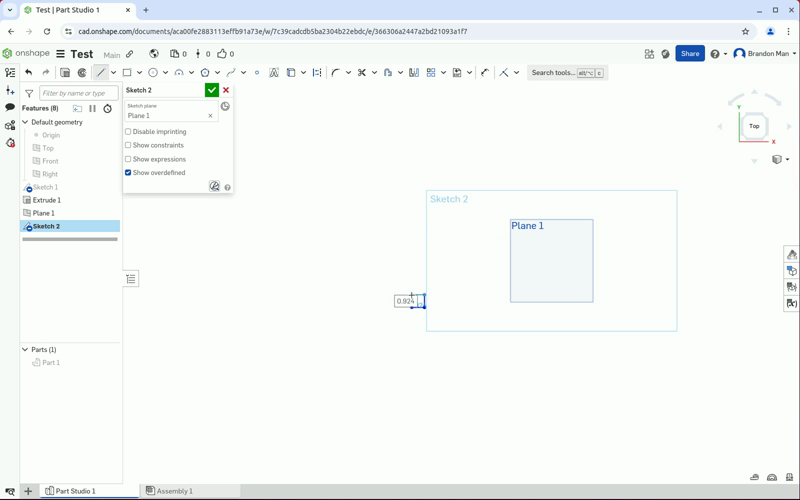
scroll(6)
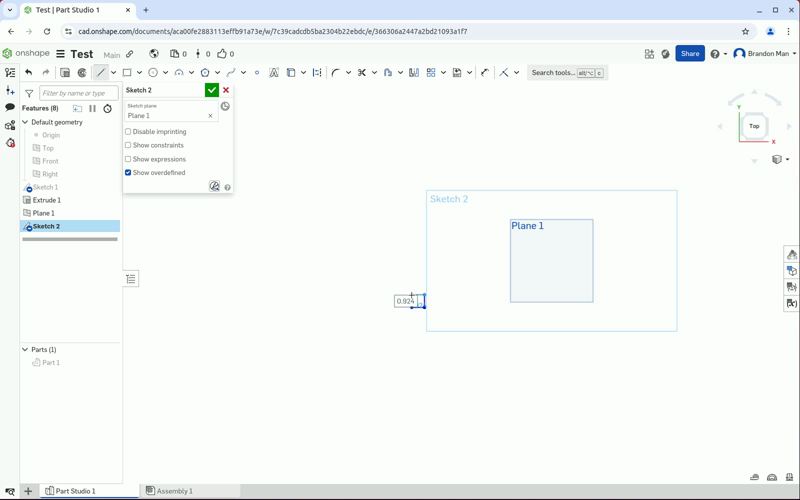
scroll(6)
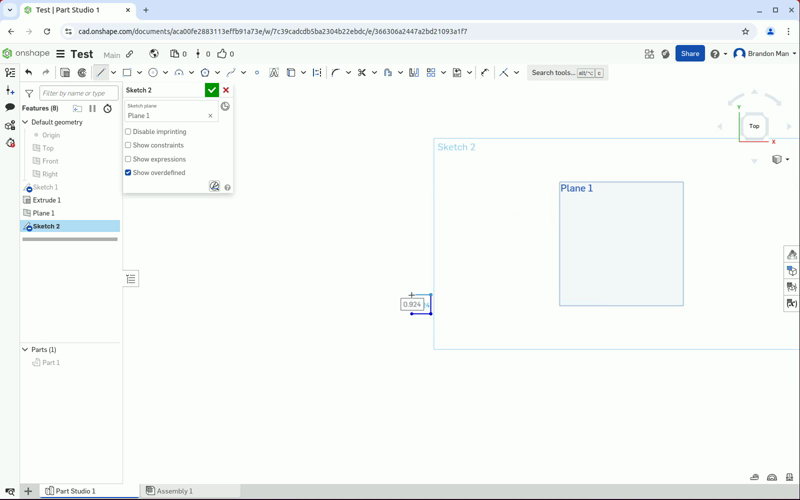
scroll(6)
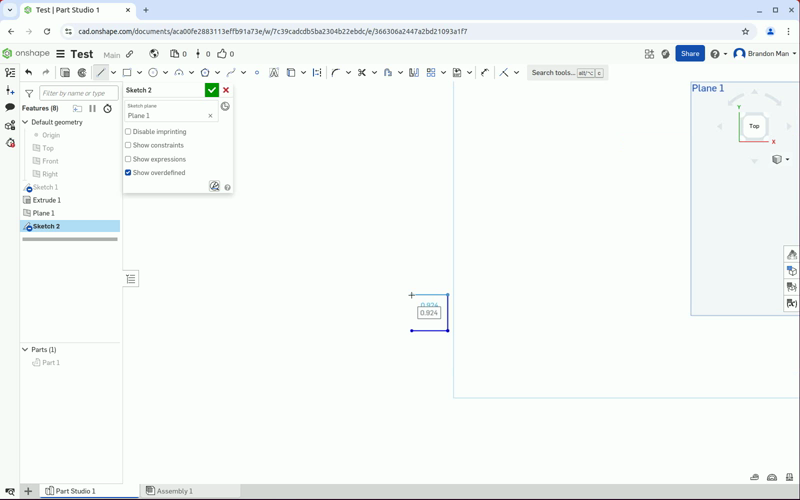
scroll(6)
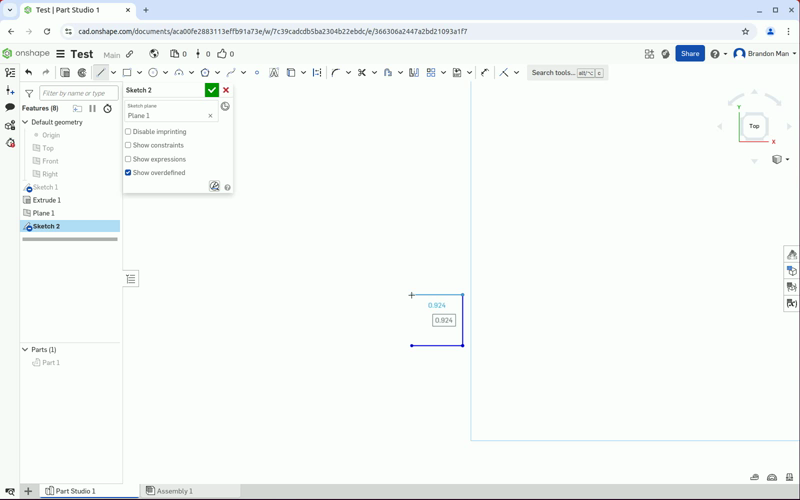
click(411, 294)
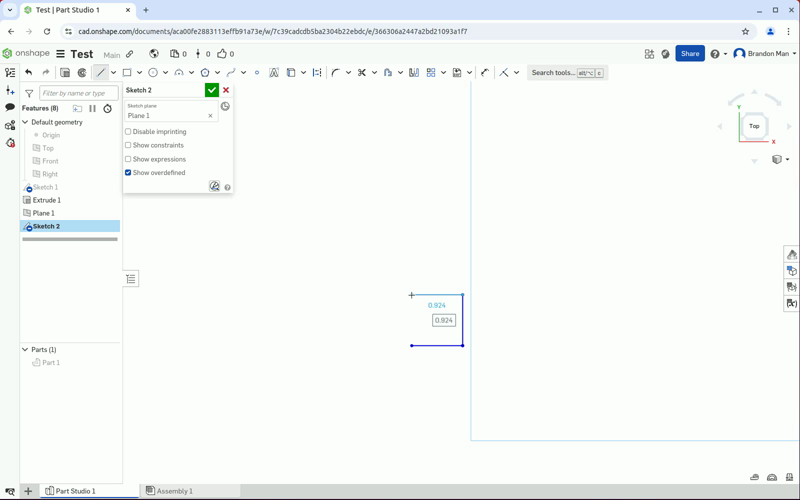
scroll(-6)
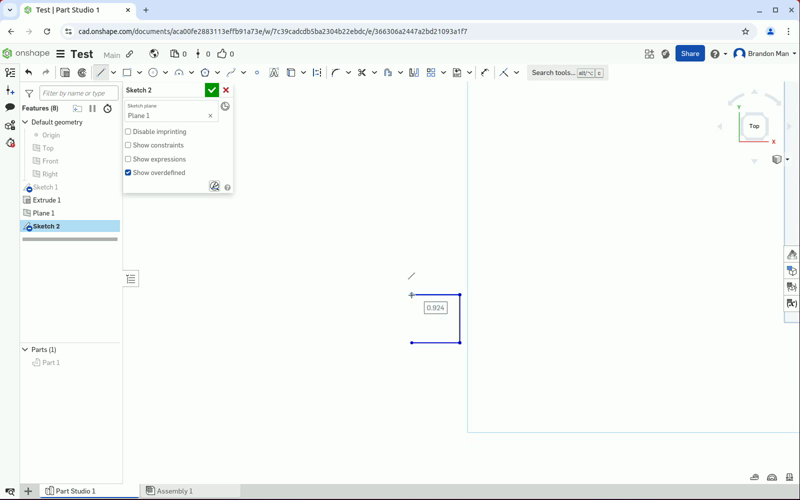
scroll(-6)
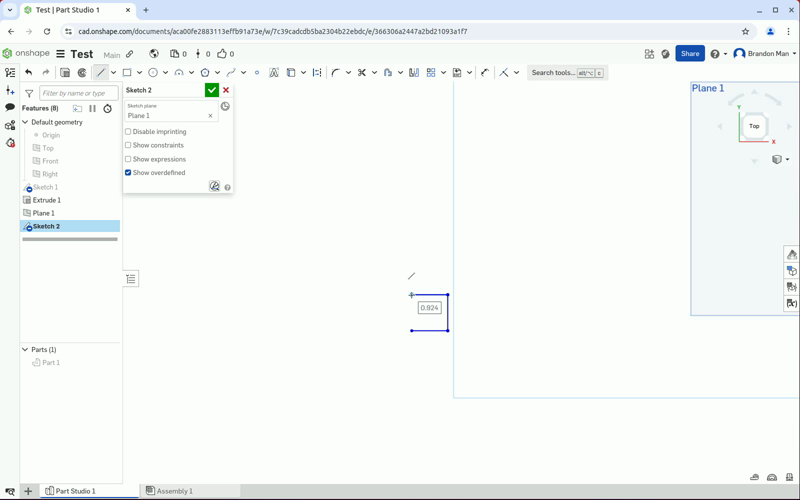
scroll(-6)
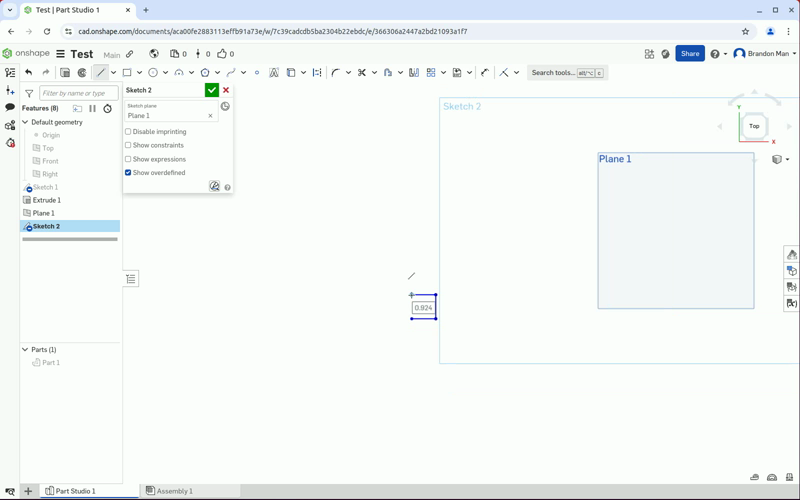
scroll(-6)
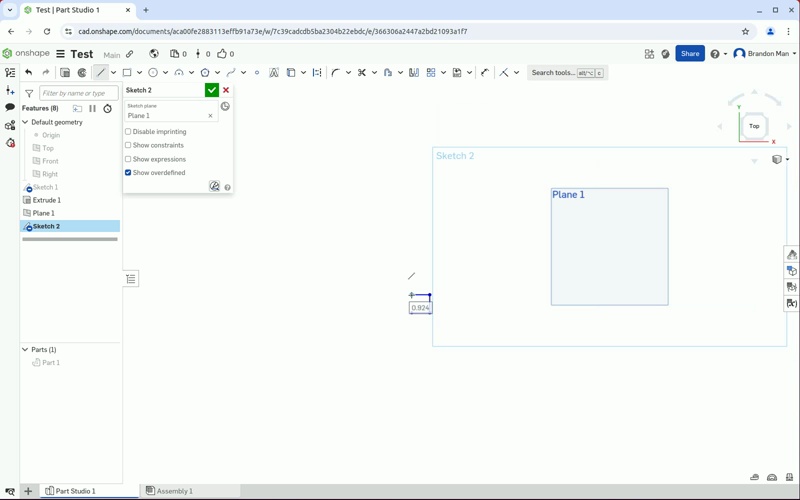
scroll(-6)
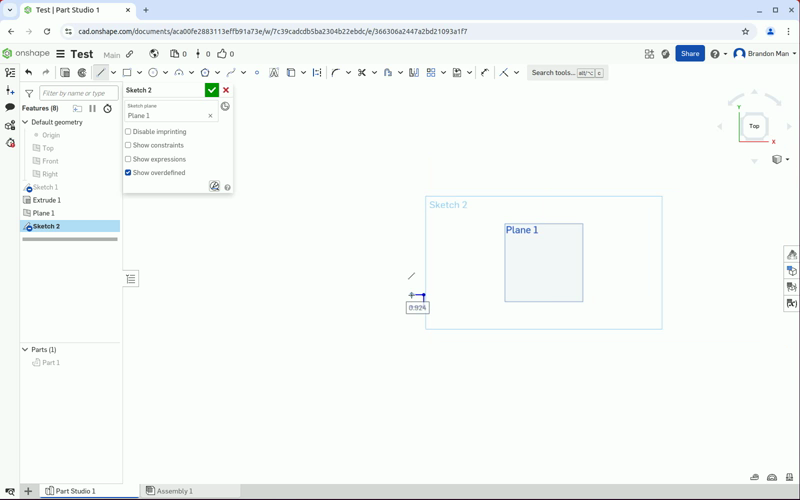
scroll(-6)
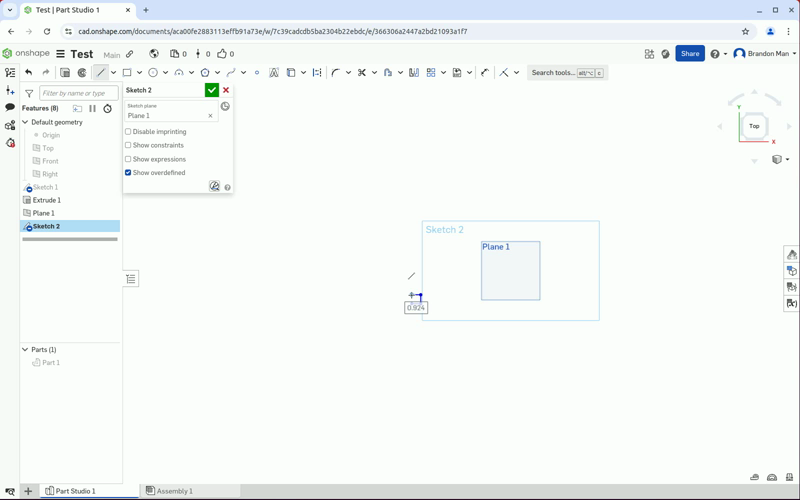
scroll(-6)
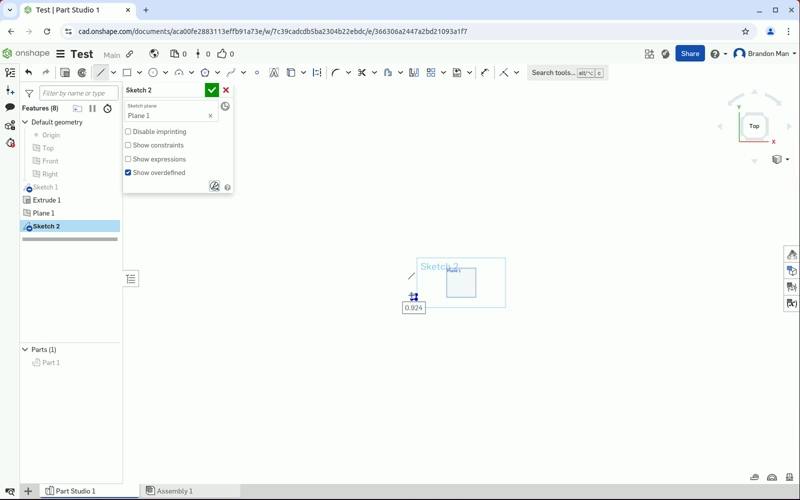
key_up(shift)
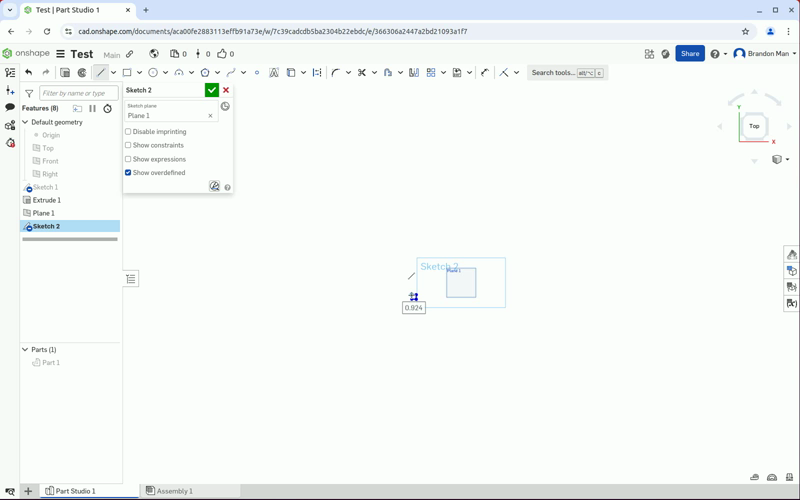
mouse_move(441, 294)
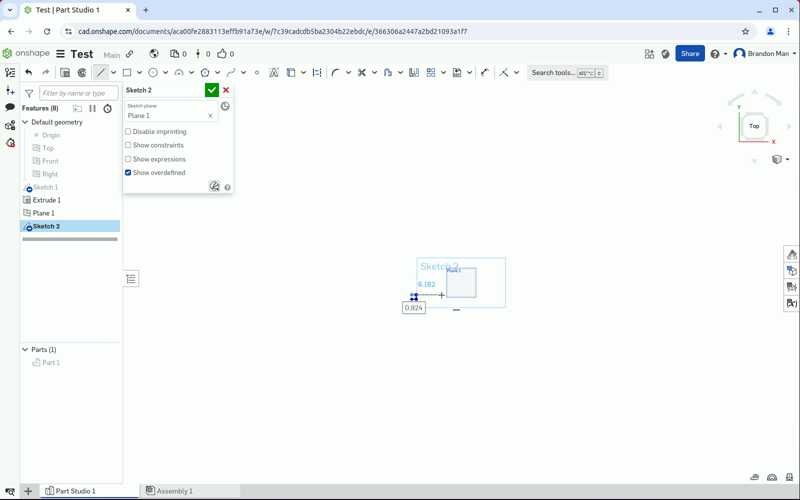
key_down(shift)
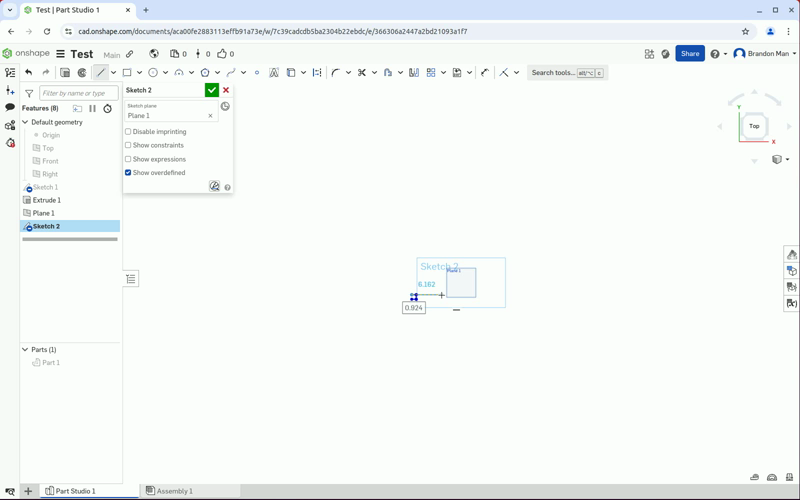
mouse_move(411, 299)
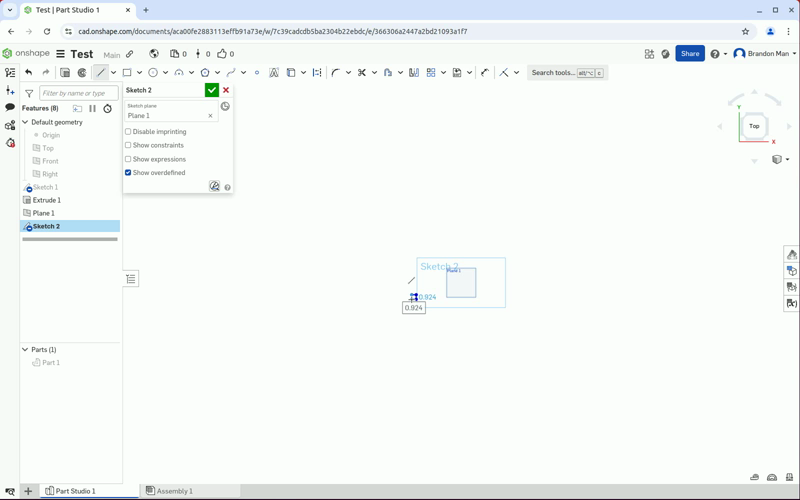
scroll(6)
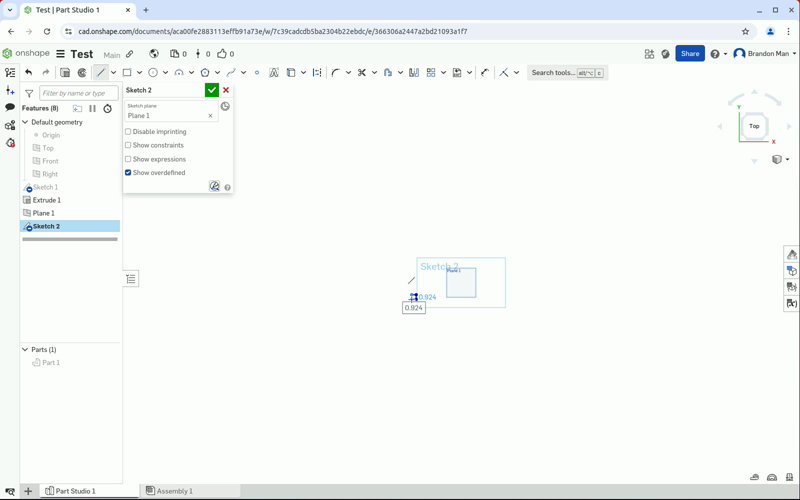
scroll(6)
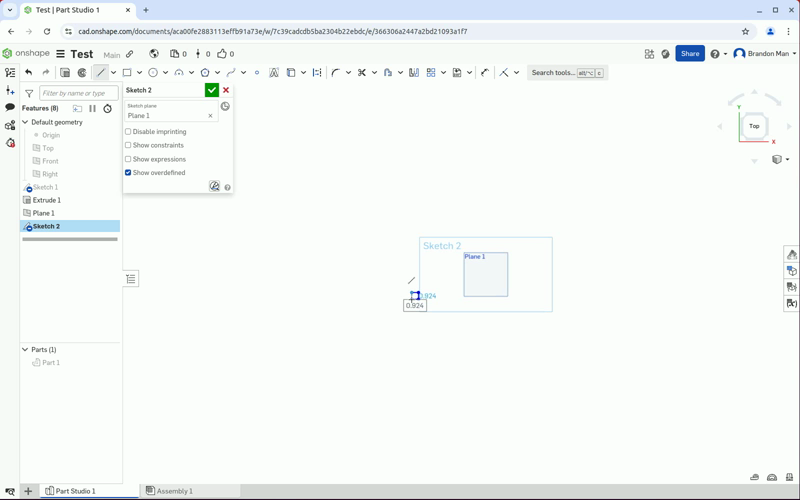
scroll(6)
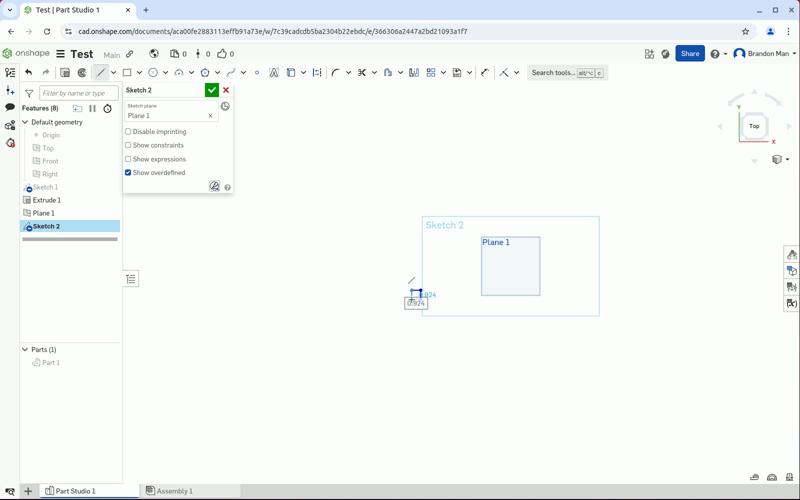
scroll(6)
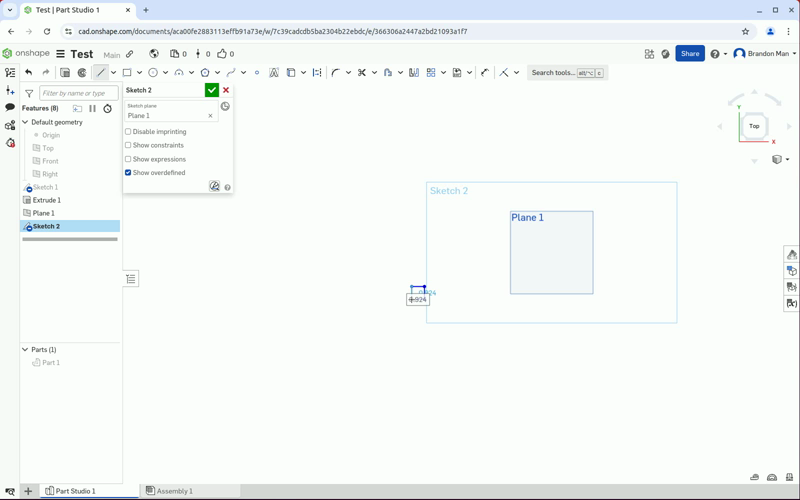
scroll(6)
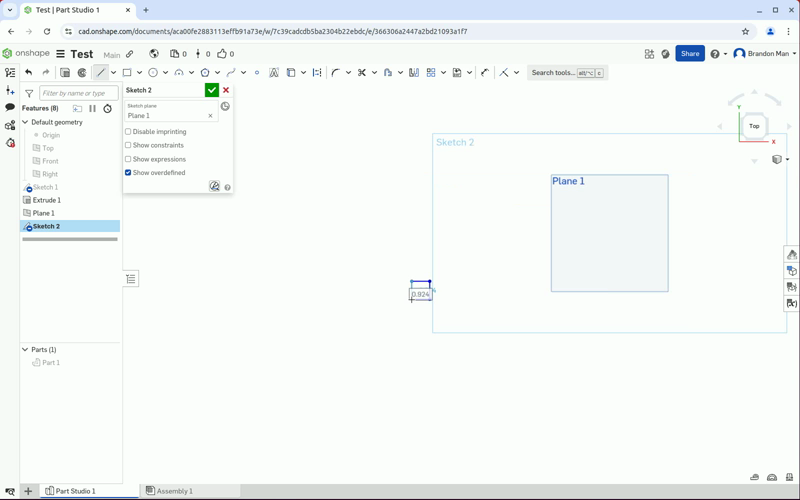
scroll(6)
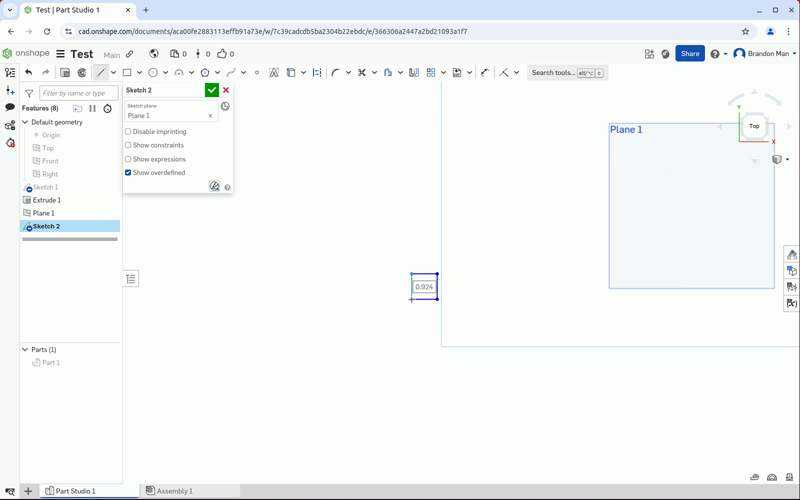
scroll(6)
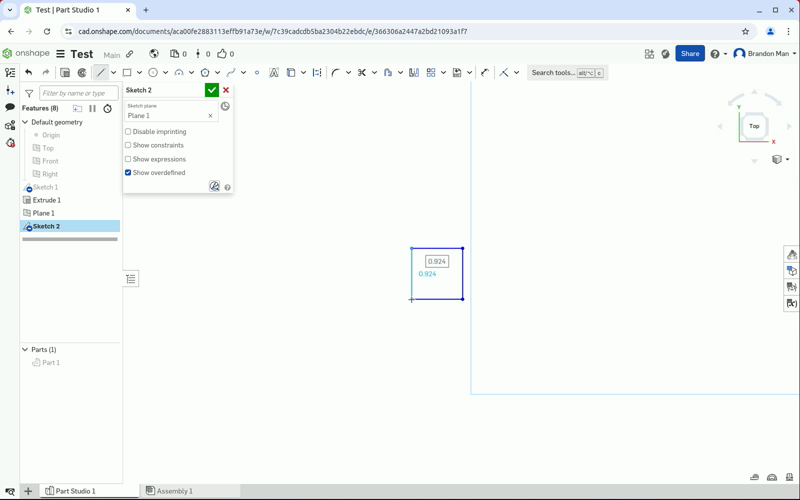
key_up(shift)
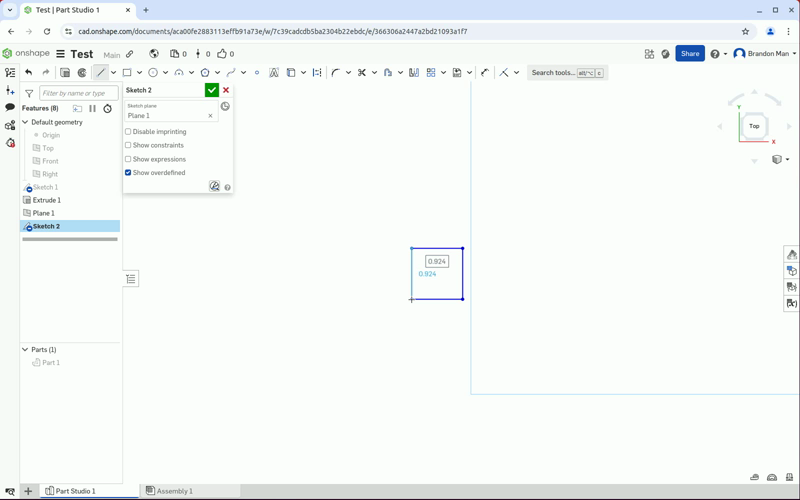
click(411, 299)
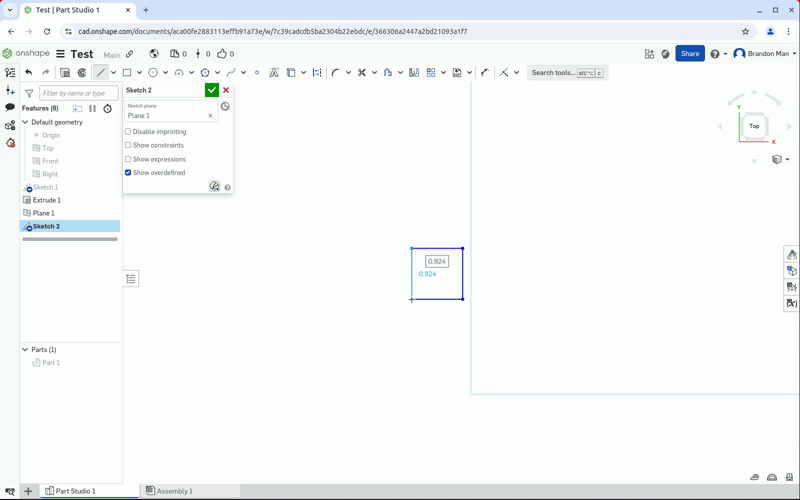
scroll(-6)
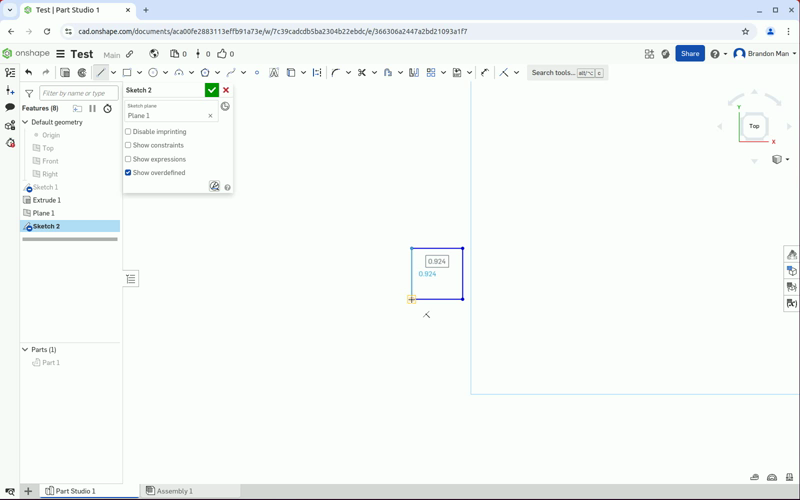
scroll(-6)
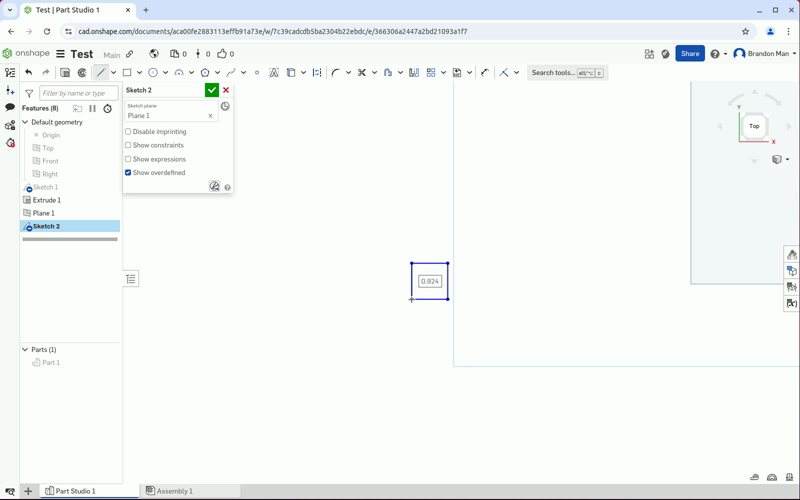
scroll(-6)
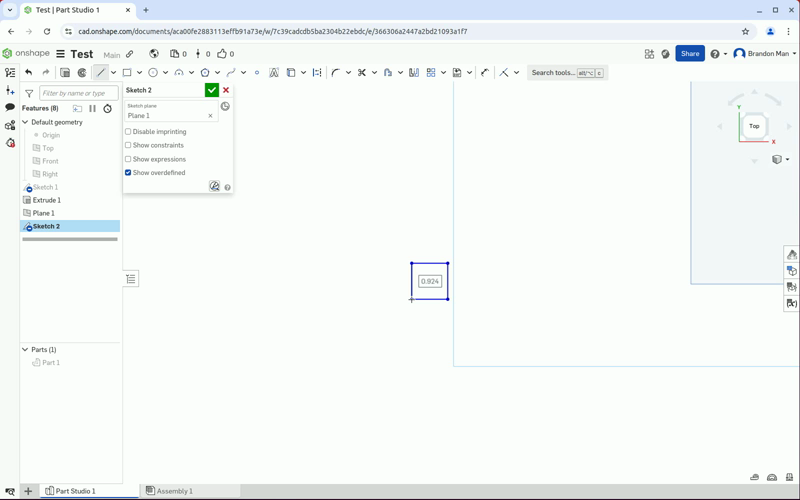
scroll(-6)
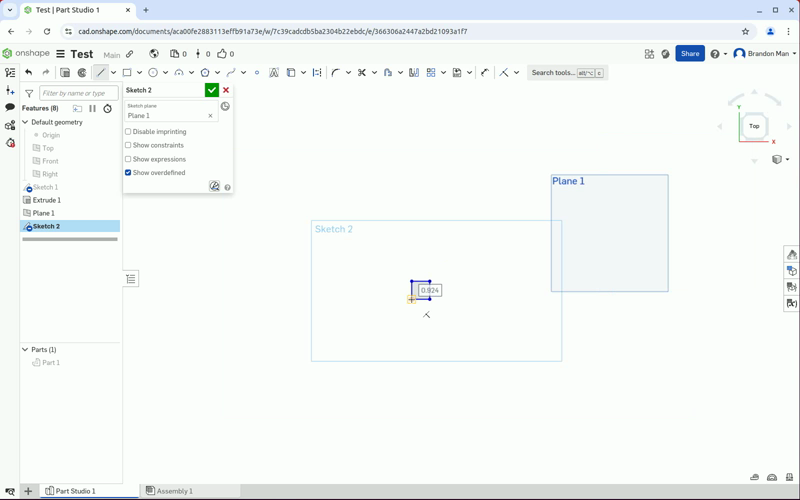
scroll(-6)
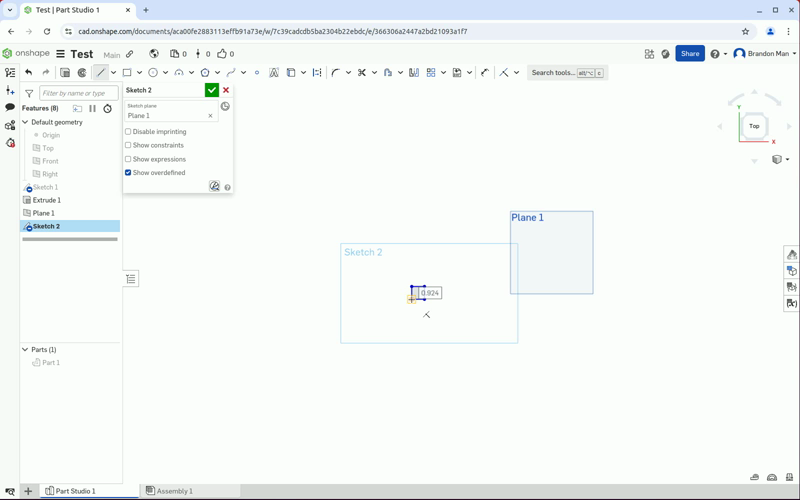
scroll(-6)
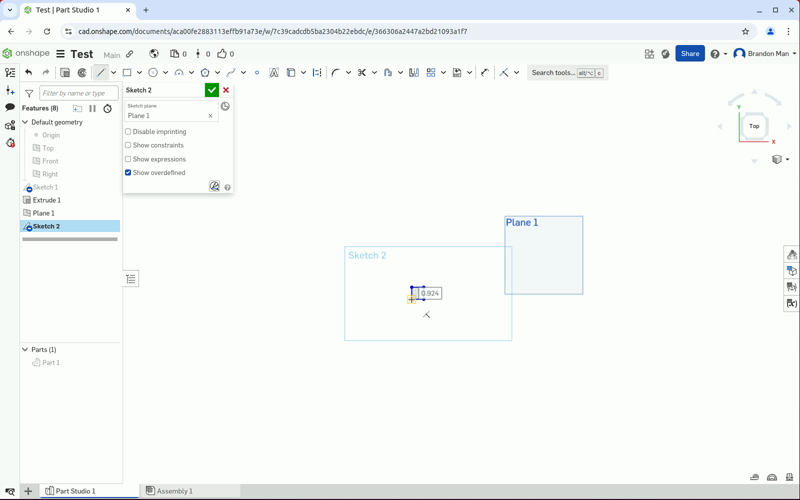
scroll(-6)
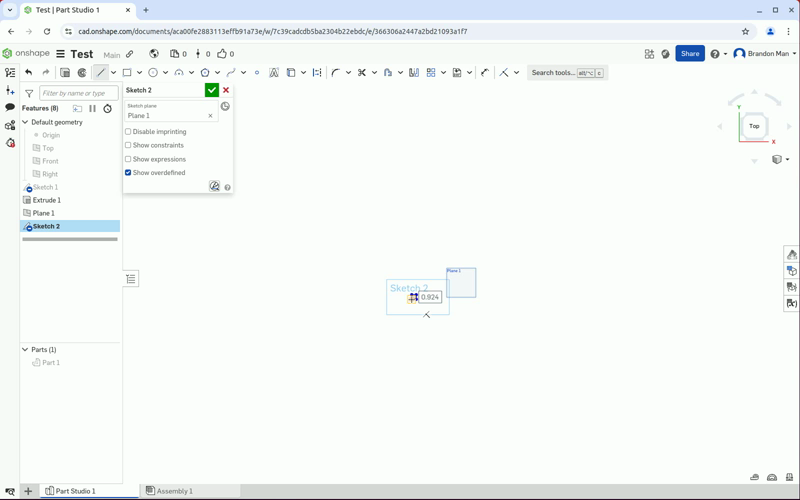
key(esc)
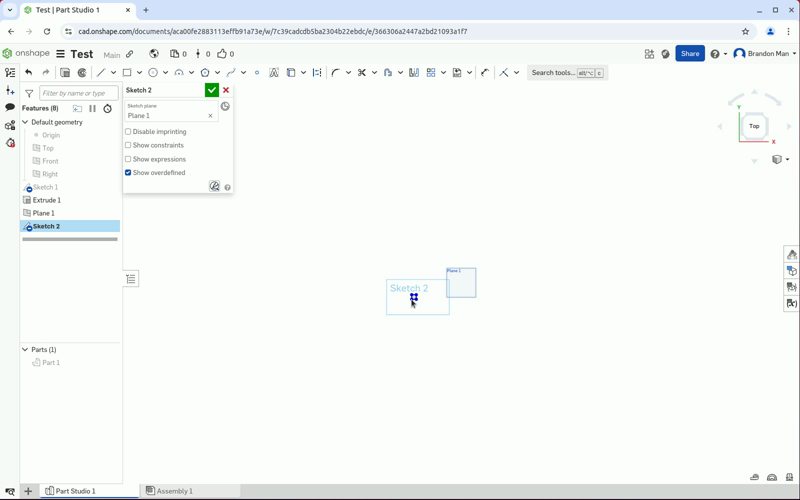
mouse_move(413, 297)
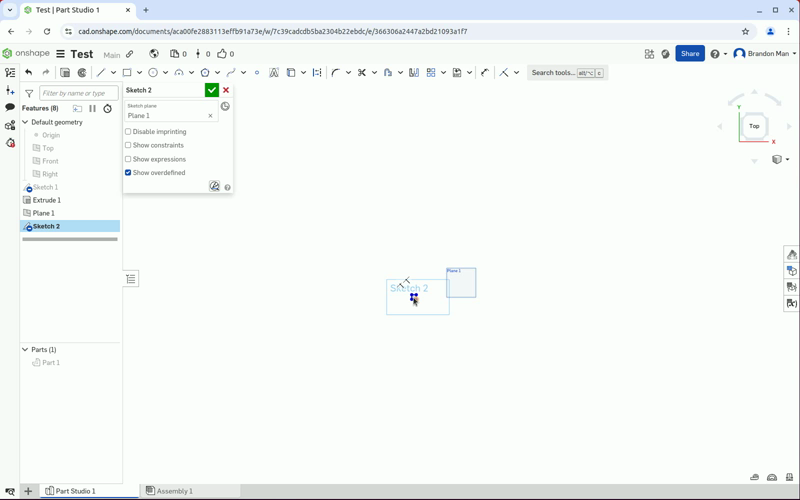
scroll(6)
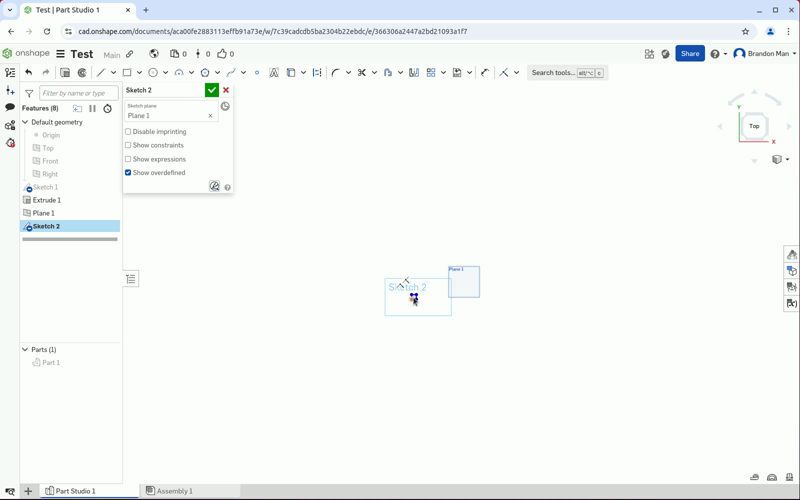
scroll(6)
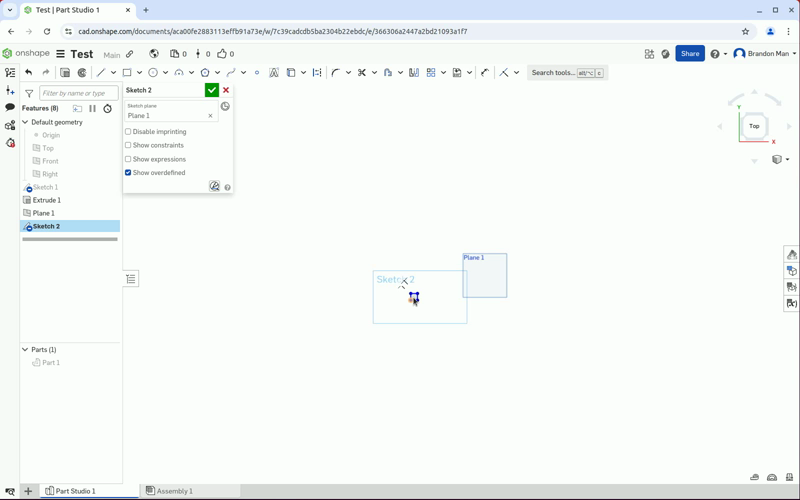
scroll(6)
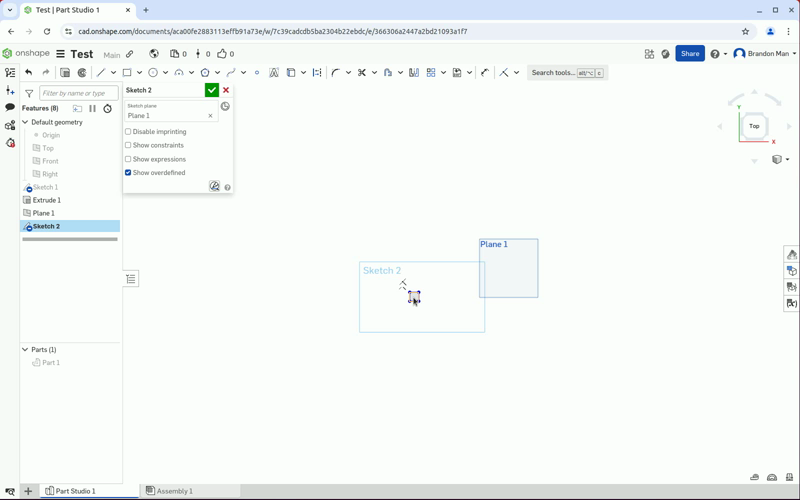
scroll(6)
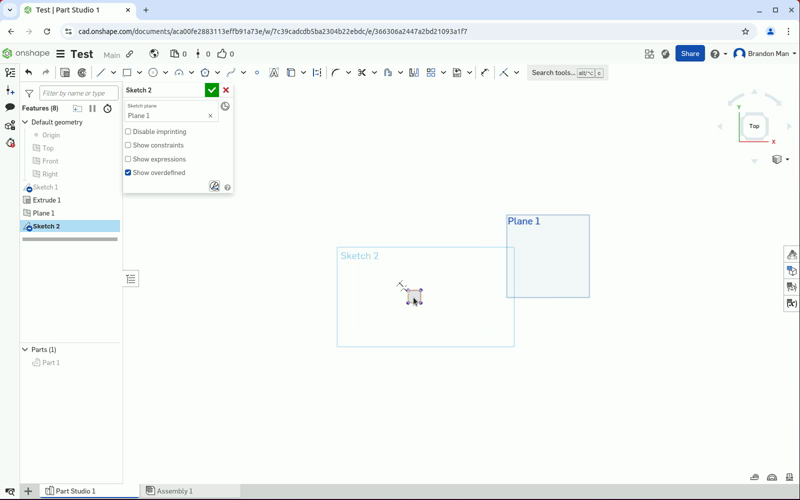
scroll(6)
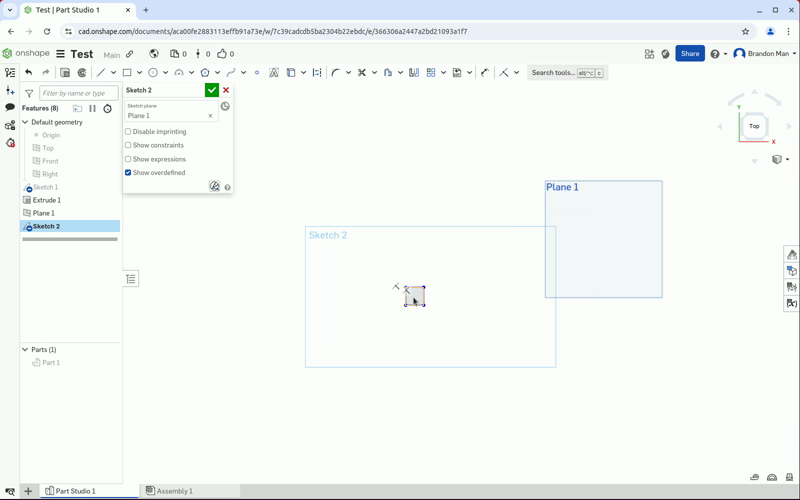
scroll(6)
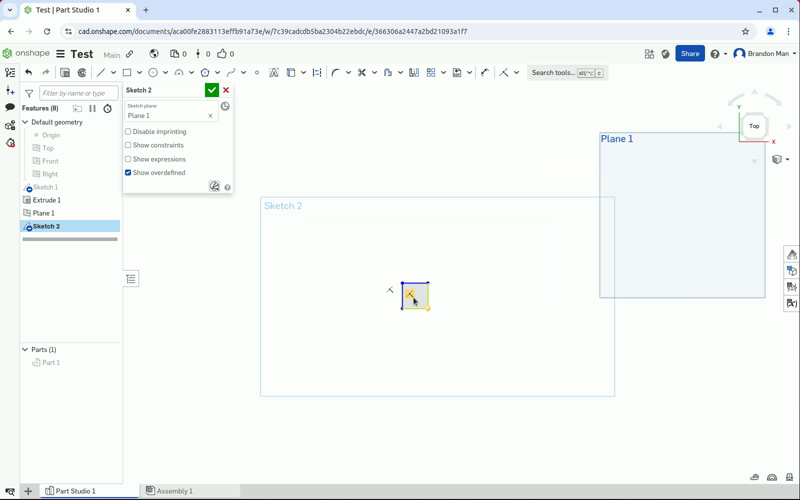
scroll(6)
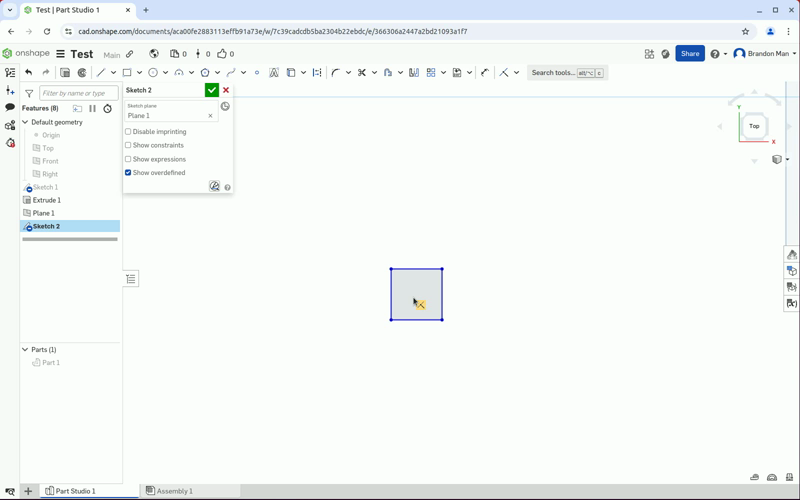
click(413, 297)
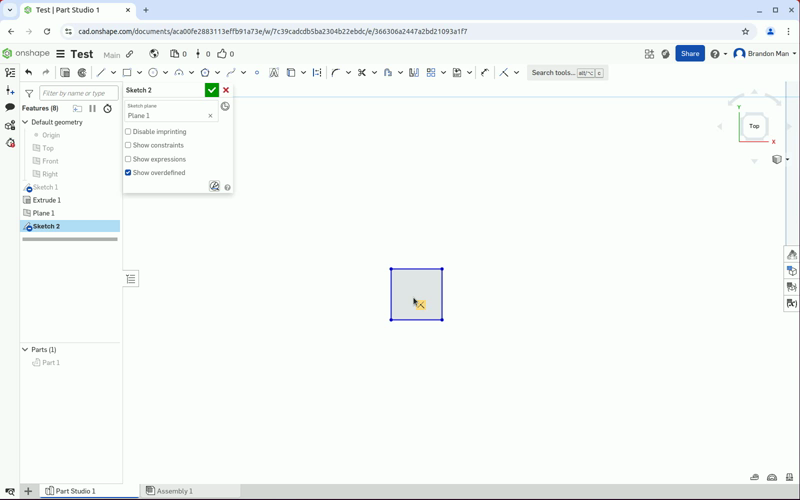
scroll(-6)
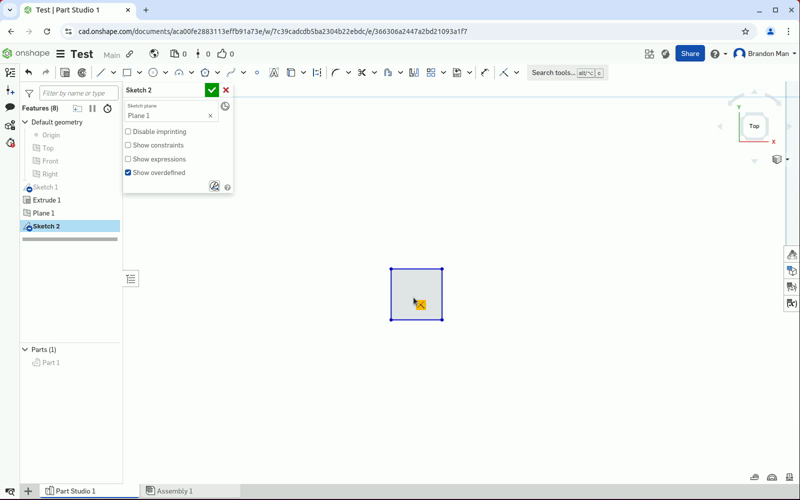
scroll(-6)
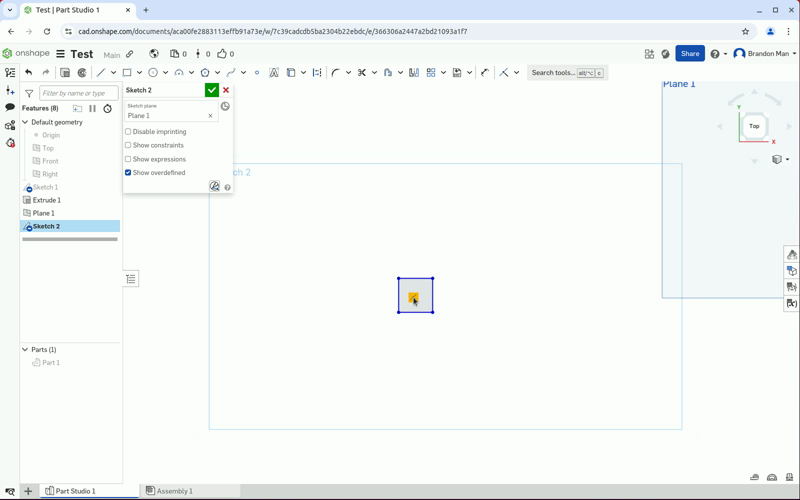
scroll(-6)
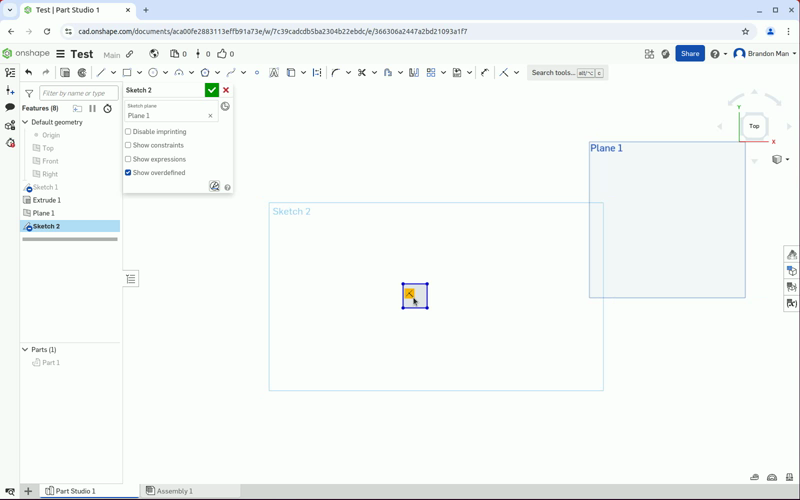
scroll(-6)
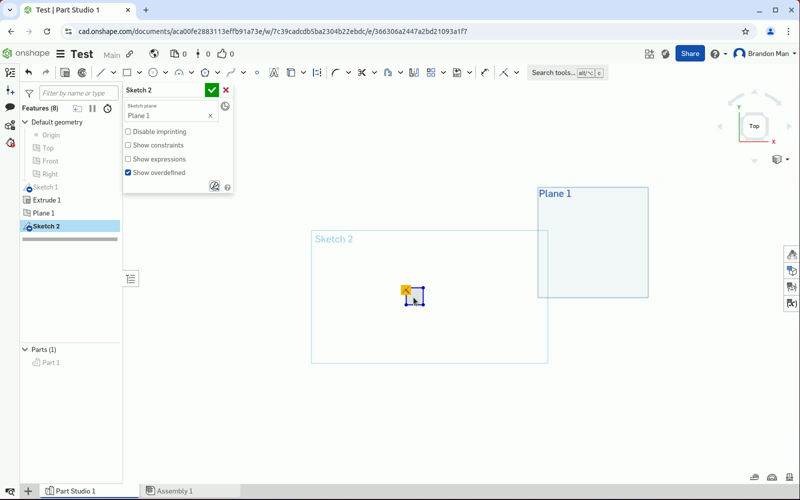
scroll(-6)
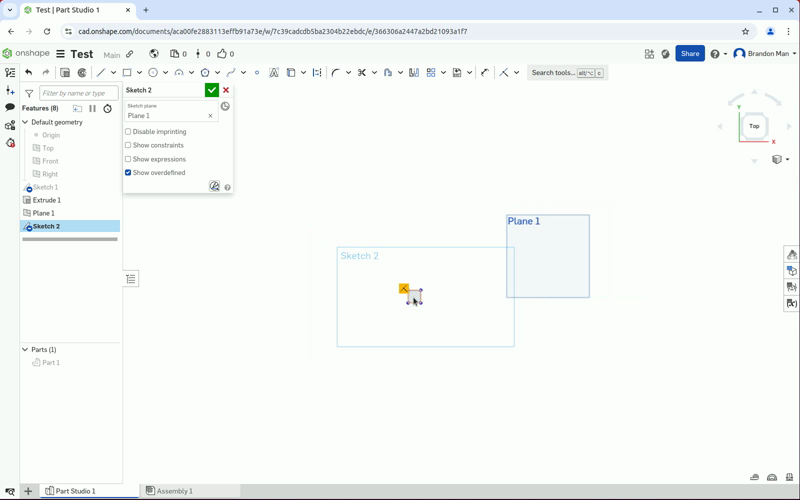
scroll(-6)
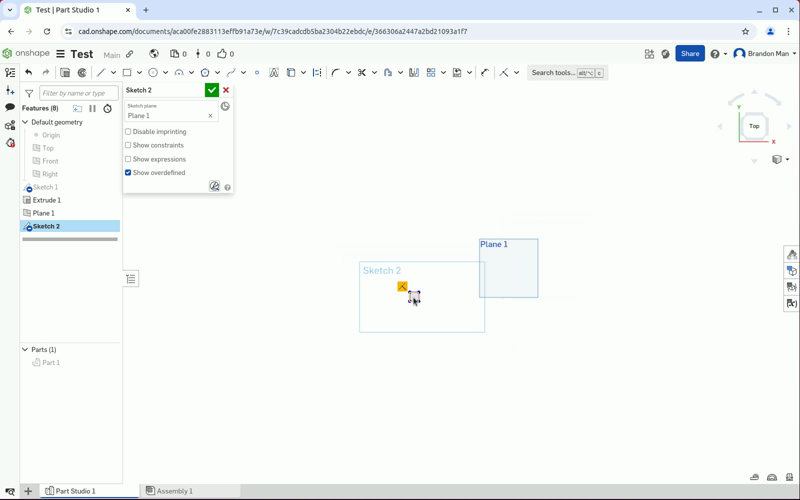
scroll(-6)
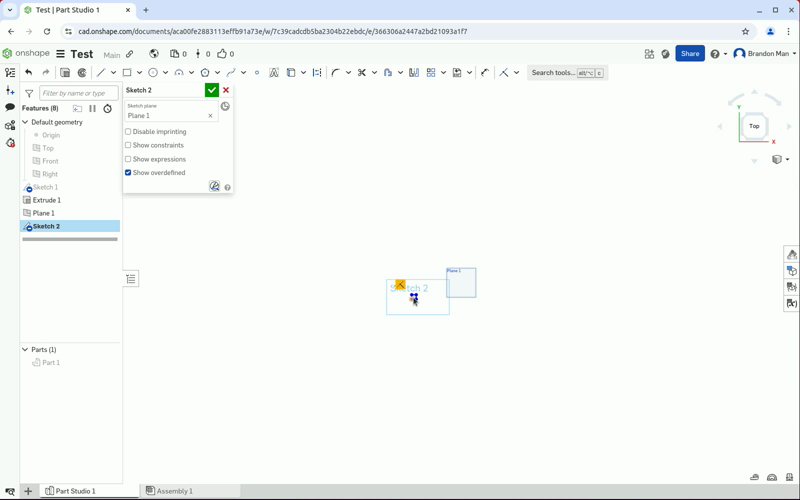
mouse_move(73, 352)
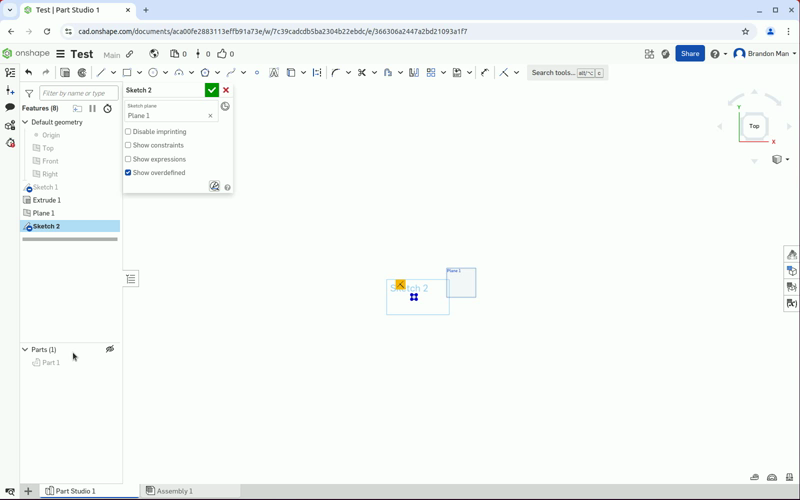
key(shift+y)
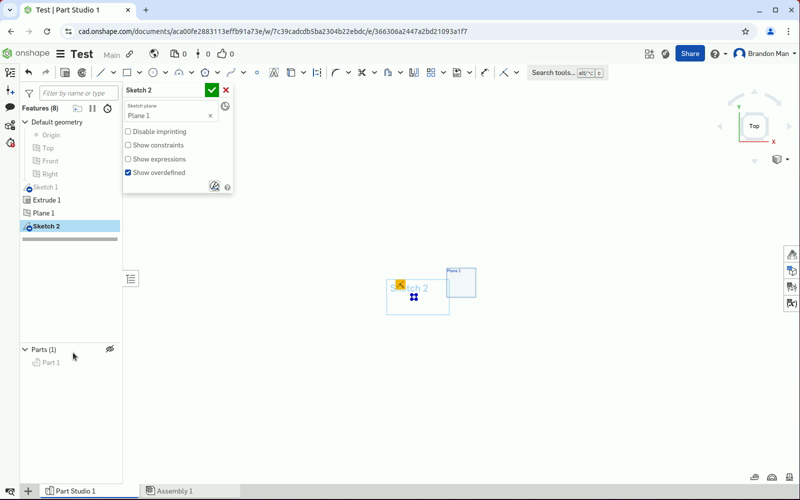
key(shift+e)
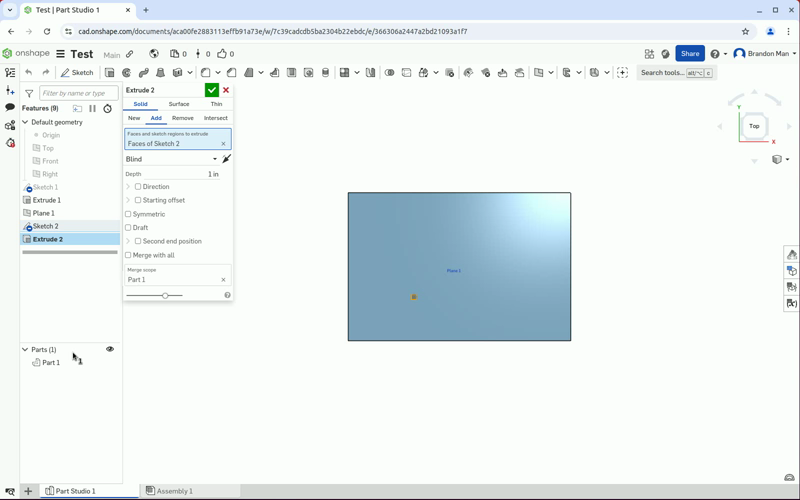
mouse_move(143, 106)
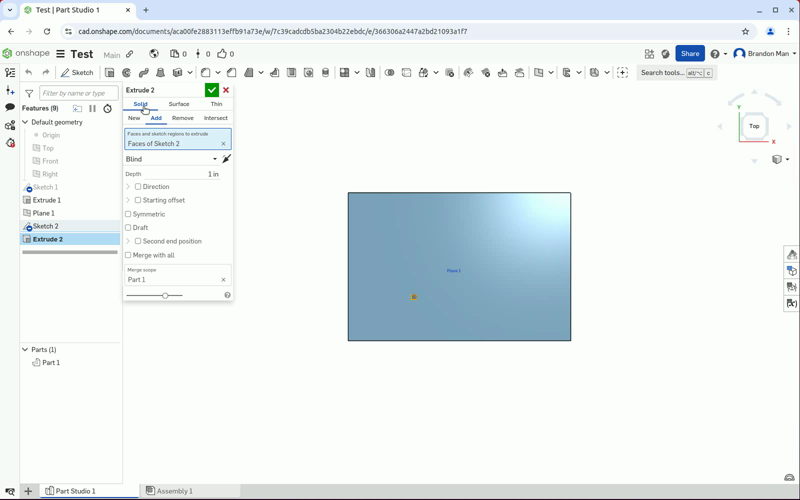
click(143, 106)
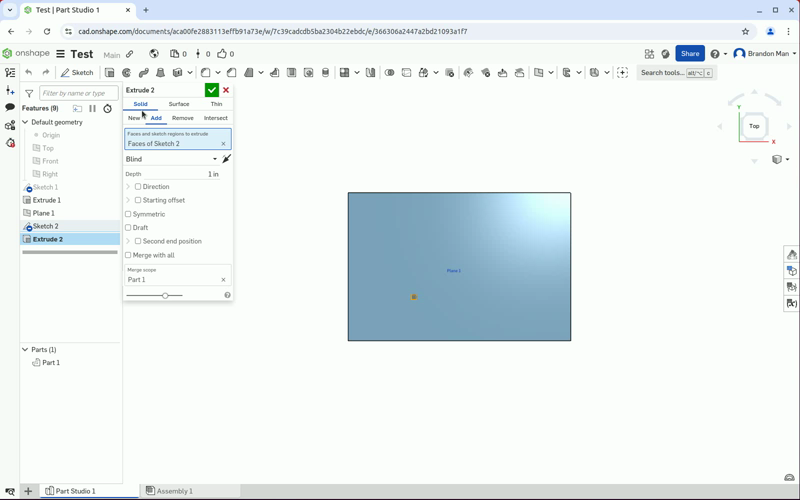
mouse_move(137, 120)
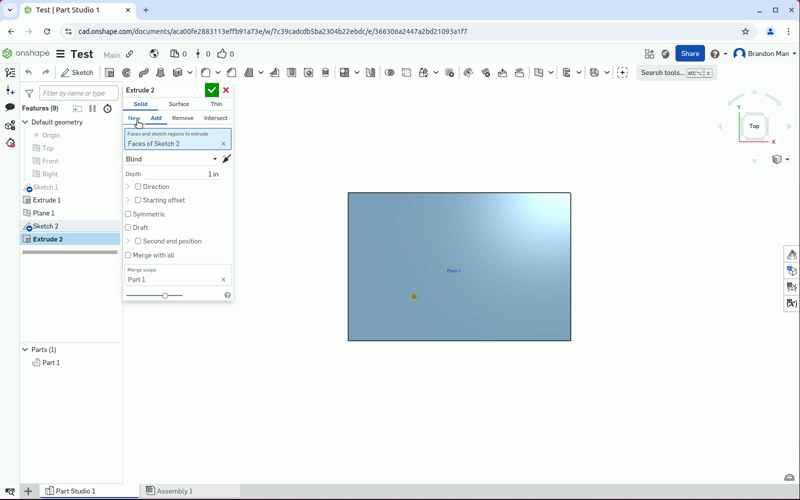
click(137, 120)
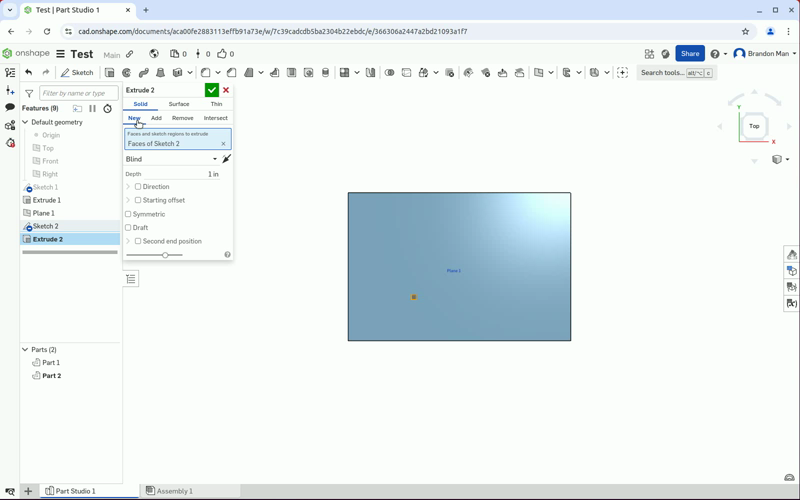
key(tab, 4)
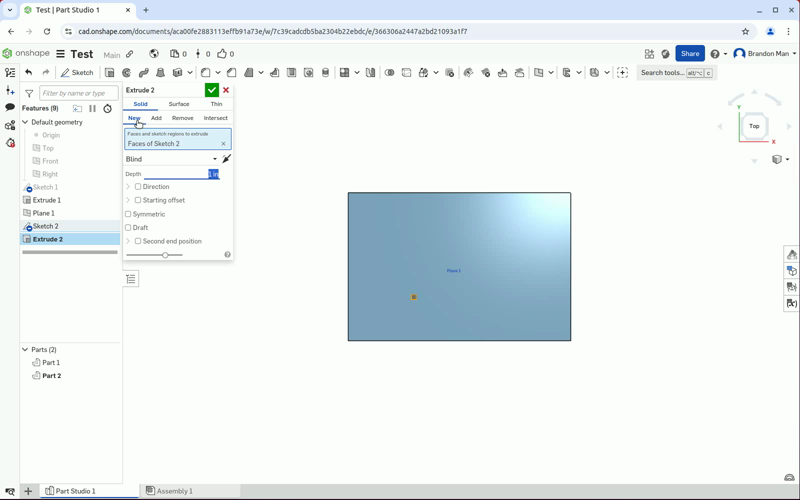
text(6.018)
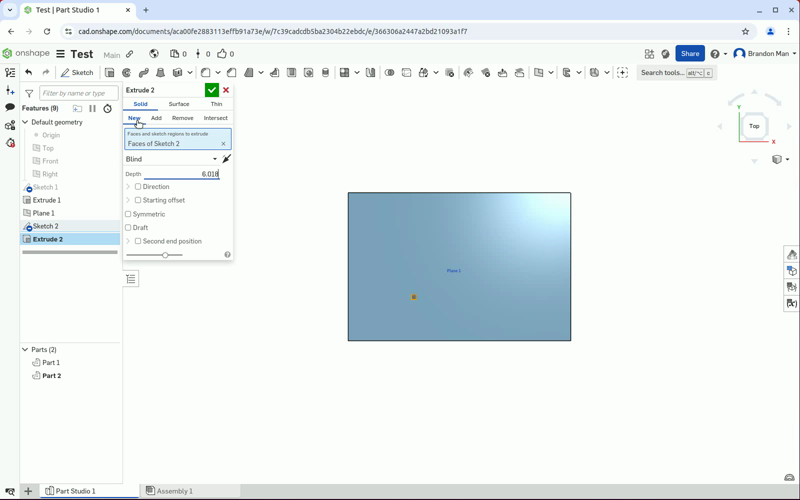
key(enter)
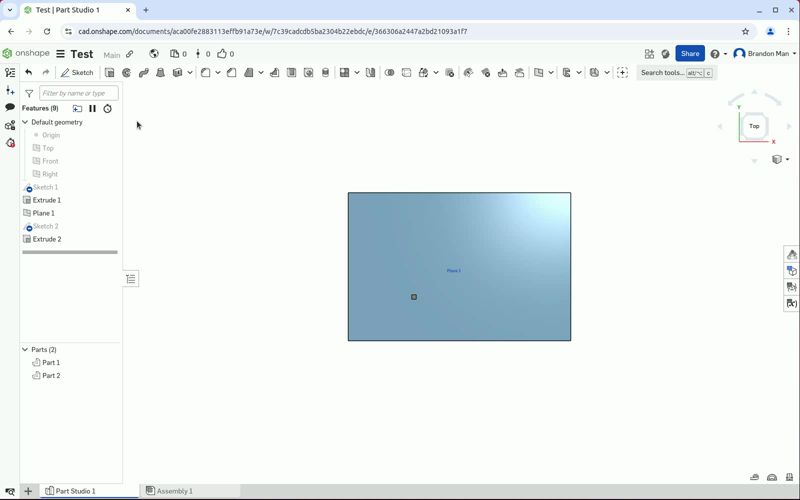
key(shift+h)
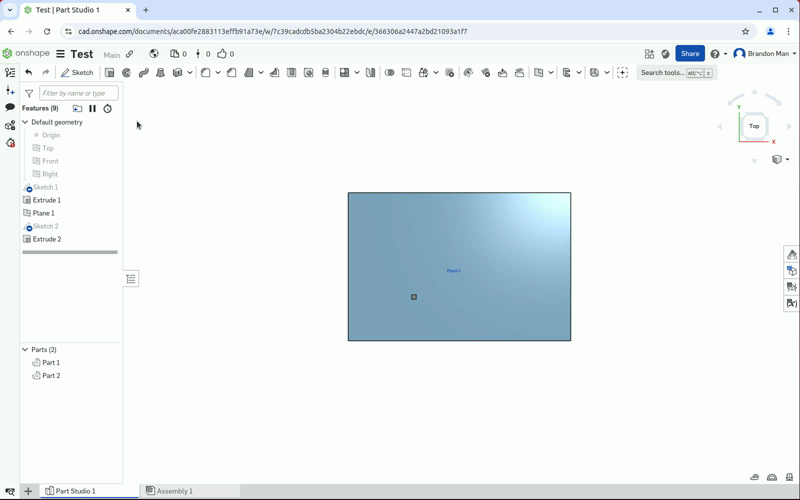
key(shift+h)
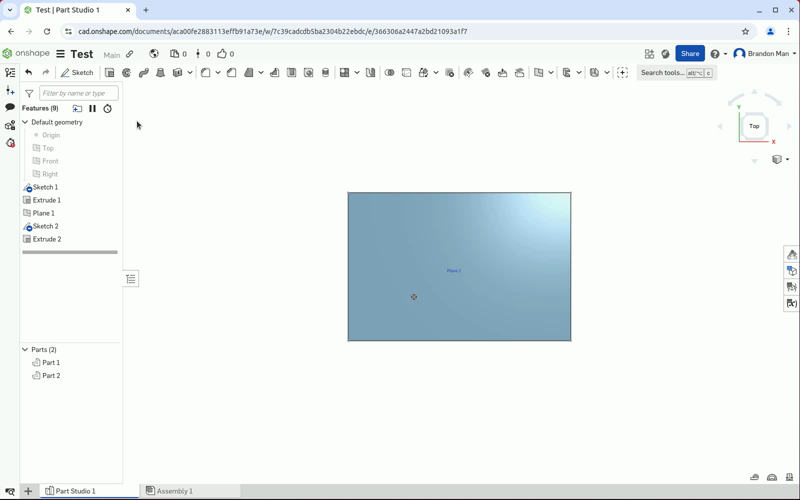
key(shift+7)
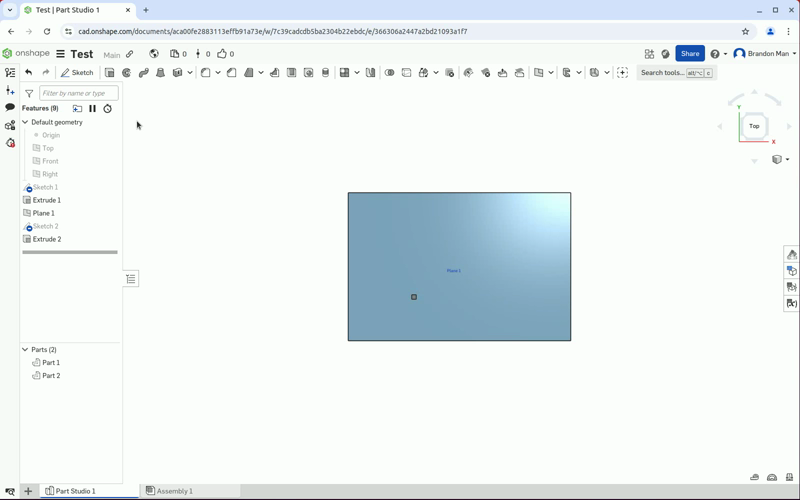
key(up, 3)
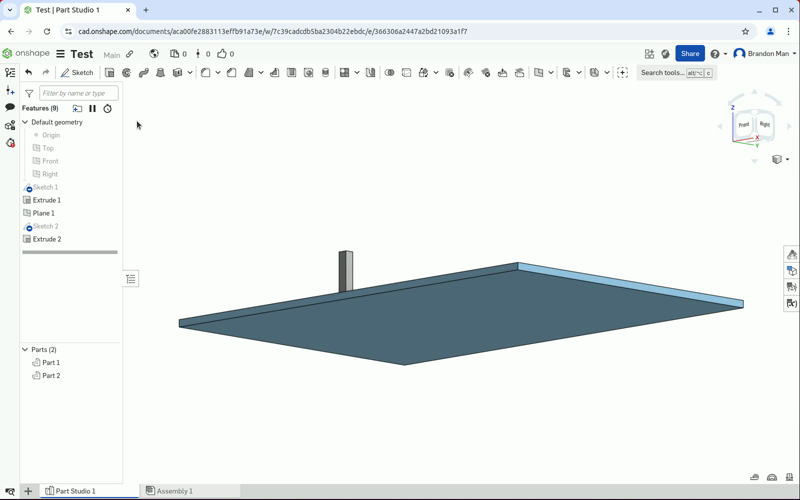
key(left, 3)
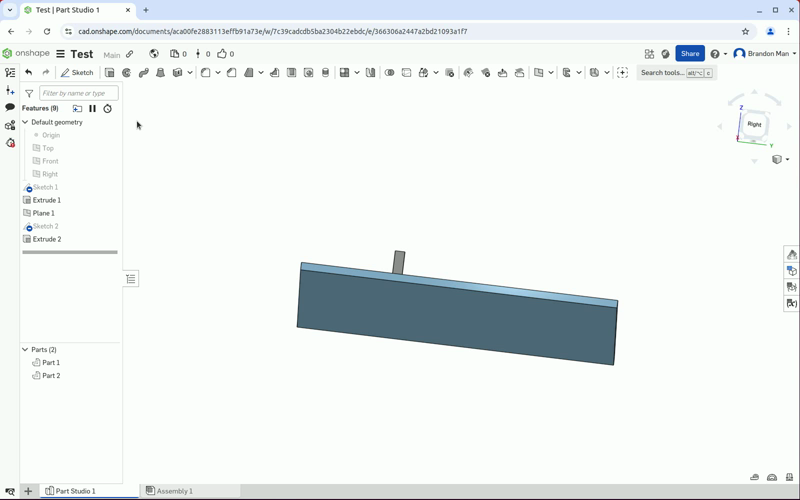
key(right, 3)
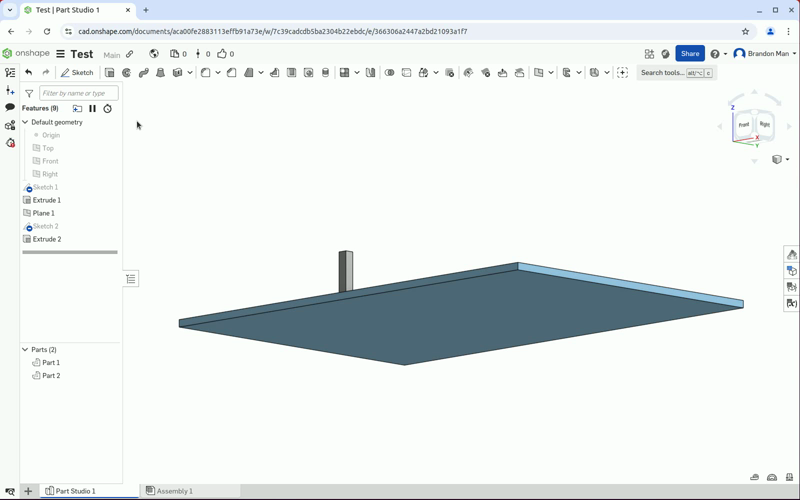
key(down, 3)
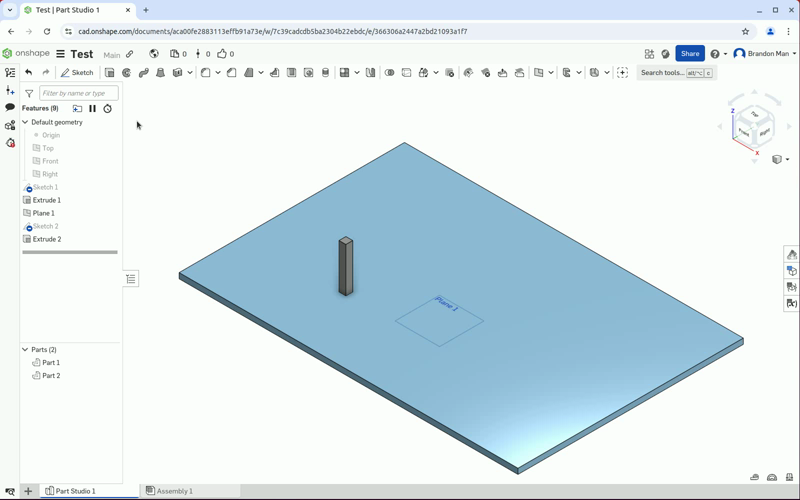
mouse_move(73, 189)
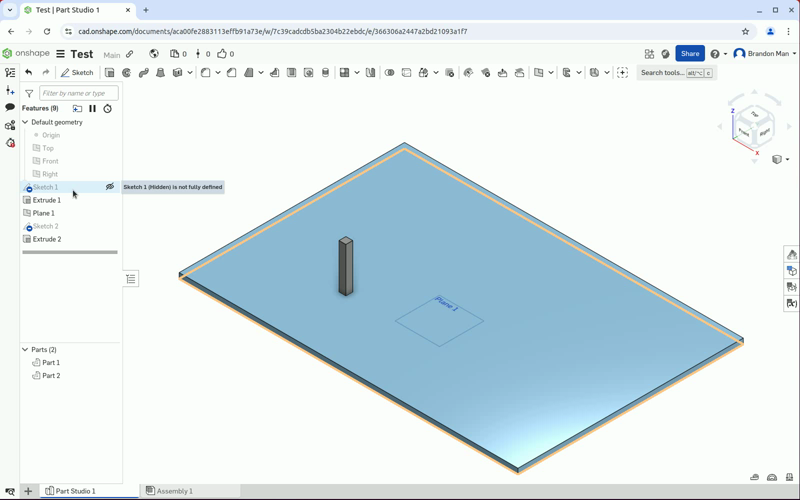
click(73, 189)